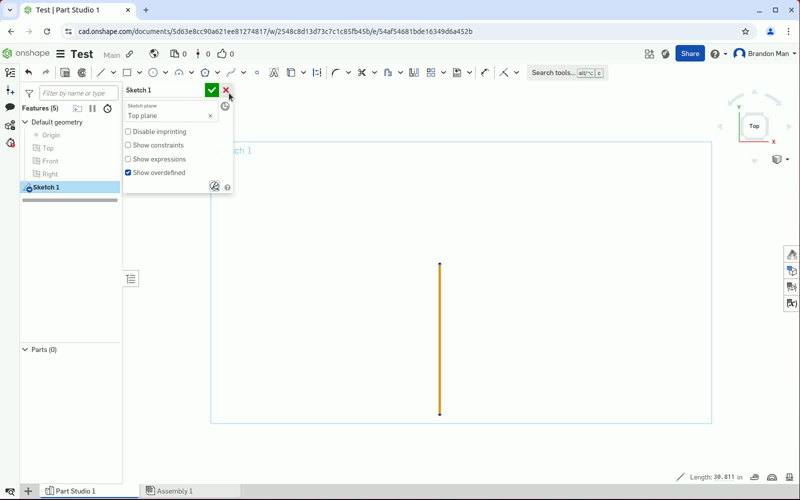
key(shift+h)
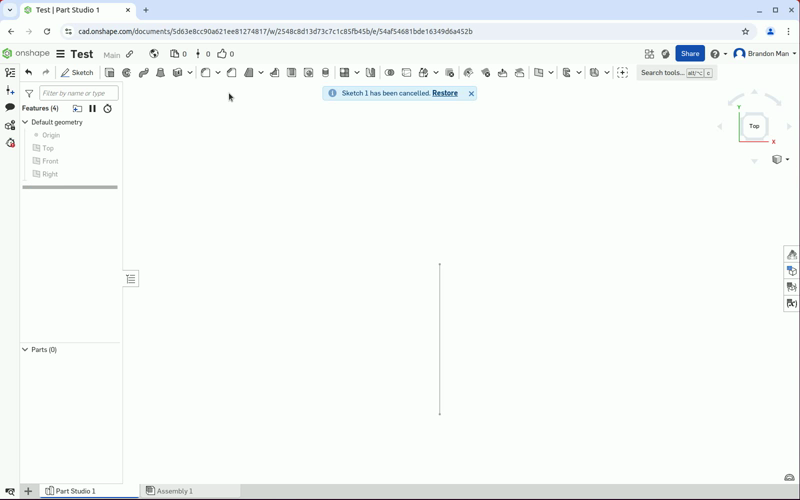
mouse_move(73, 352)
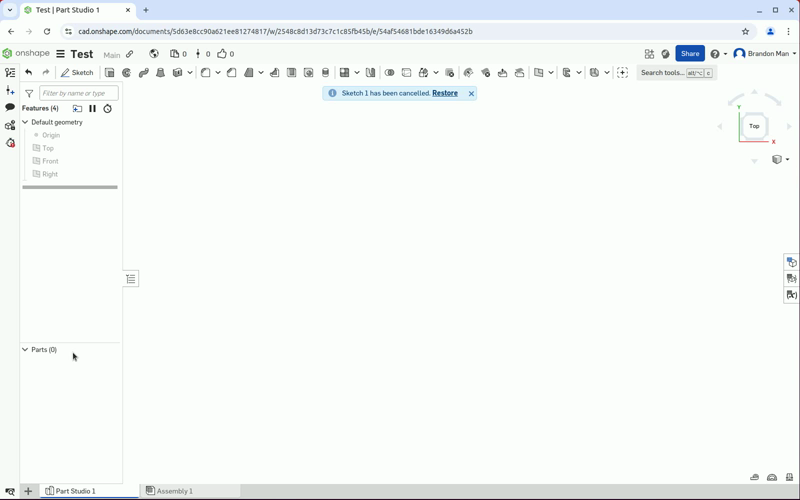
key(y)
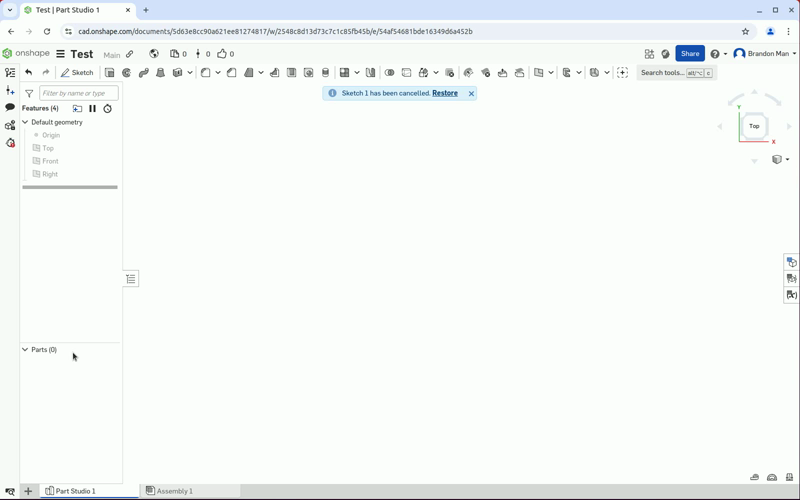
key(shift+p)
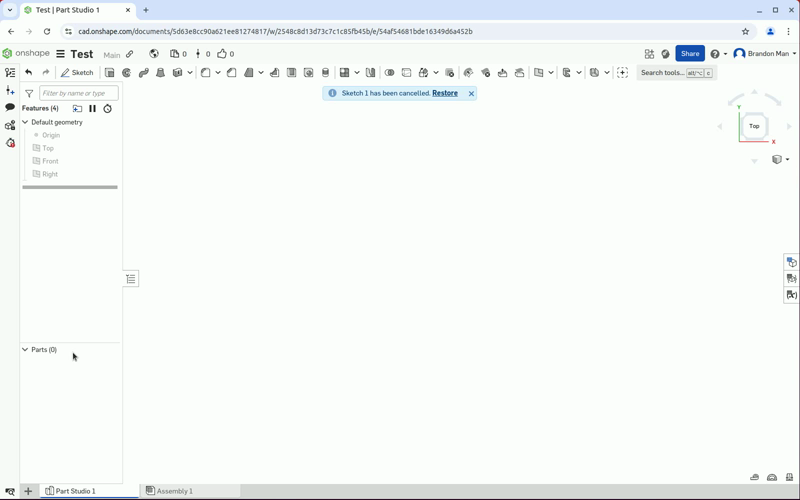
key(space)
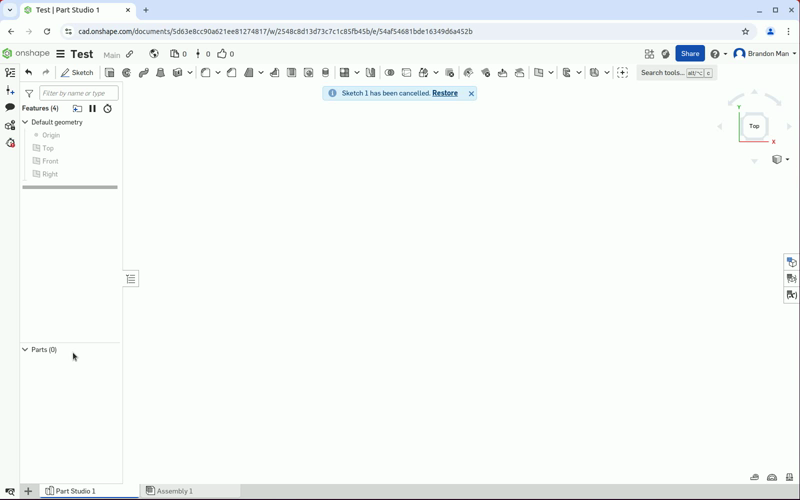
key_down(shift)
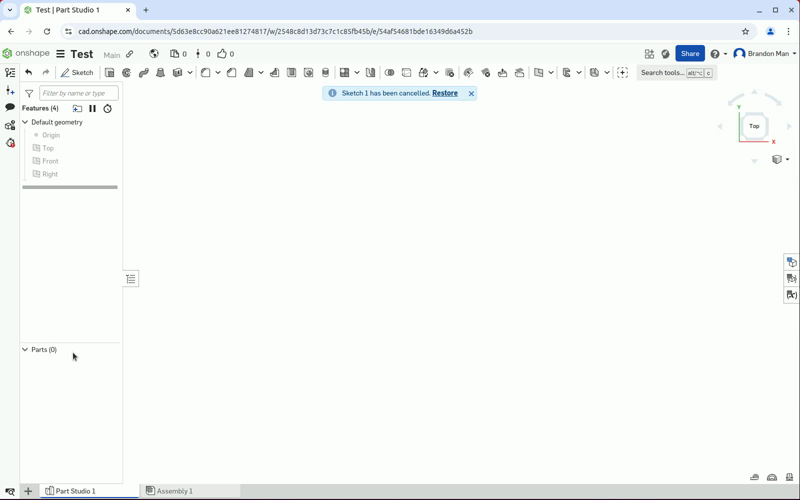
key(up)
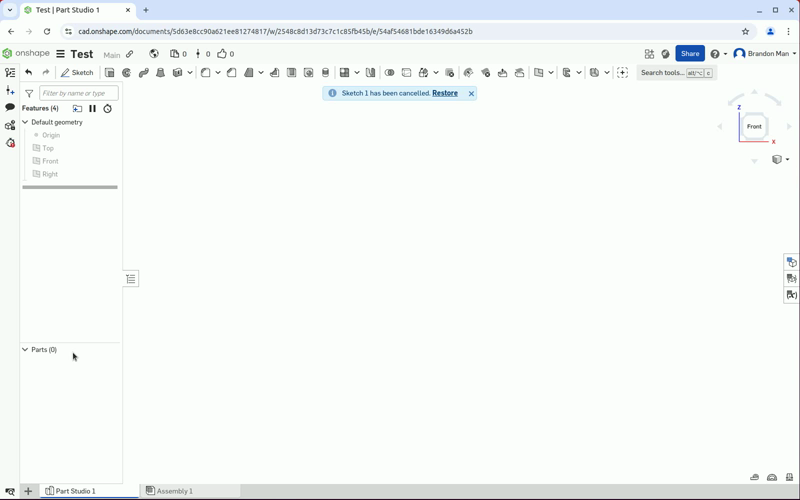
key_up(shift)
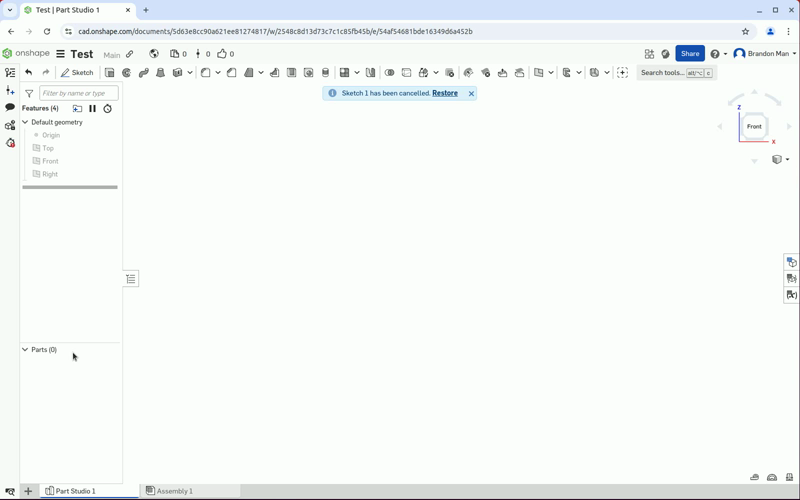
mouse_move(73, 352)
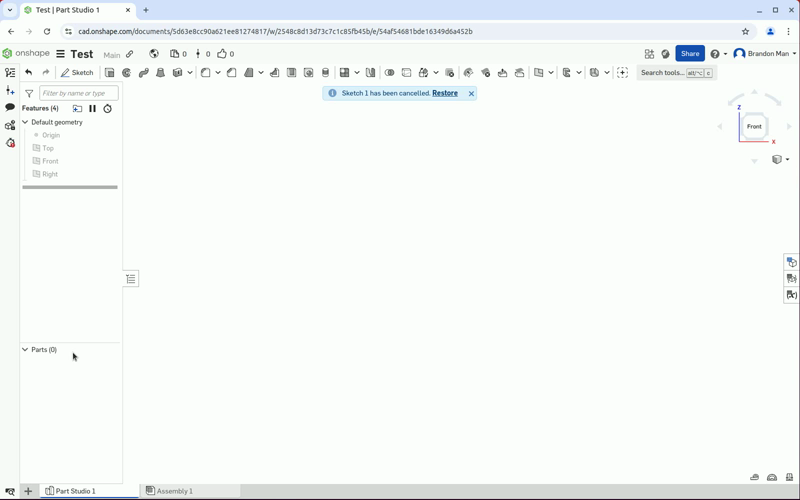
key(shift+y)
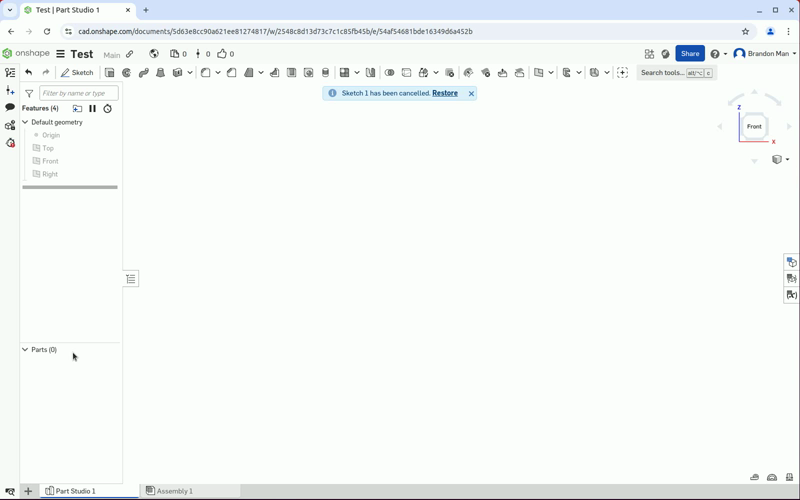
key(shift+s)
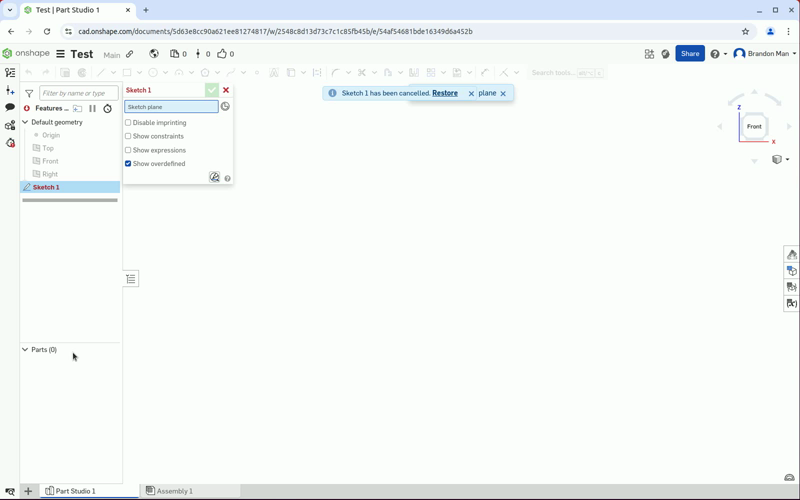
mouse_move(73, 163)
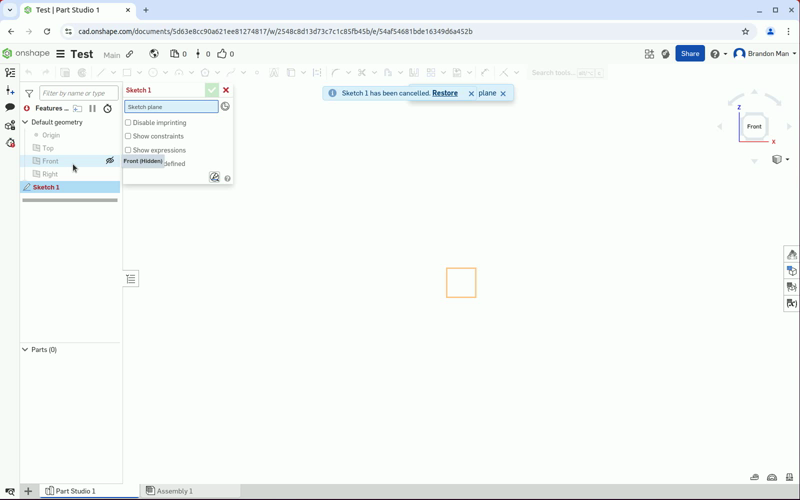
click(73, 163)
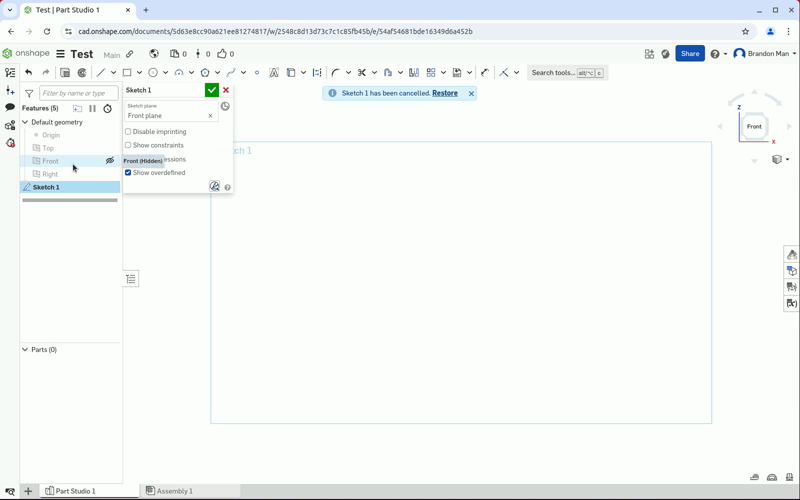
mouse_move(73, 352)
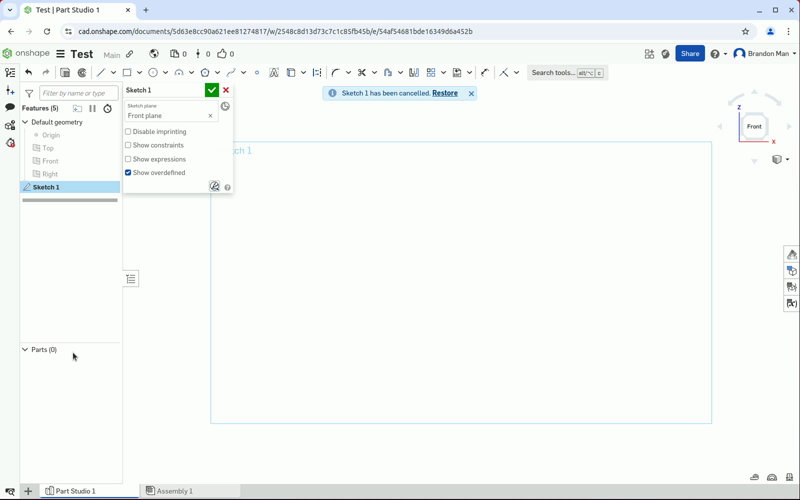
key(y)
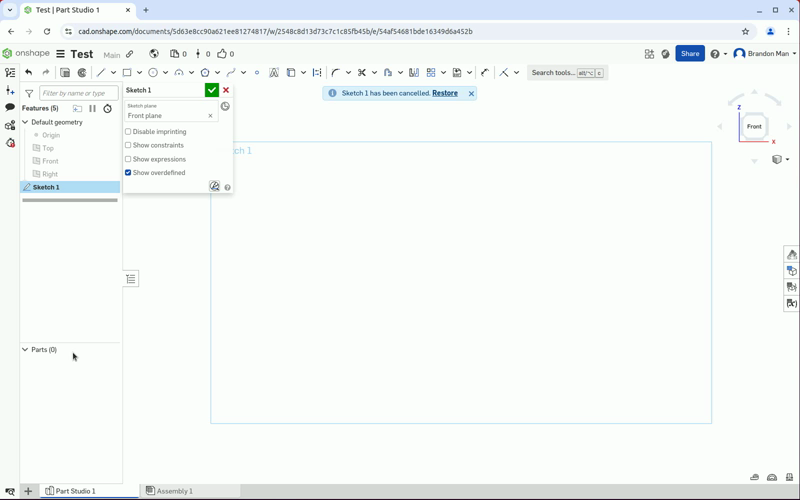
key(l)
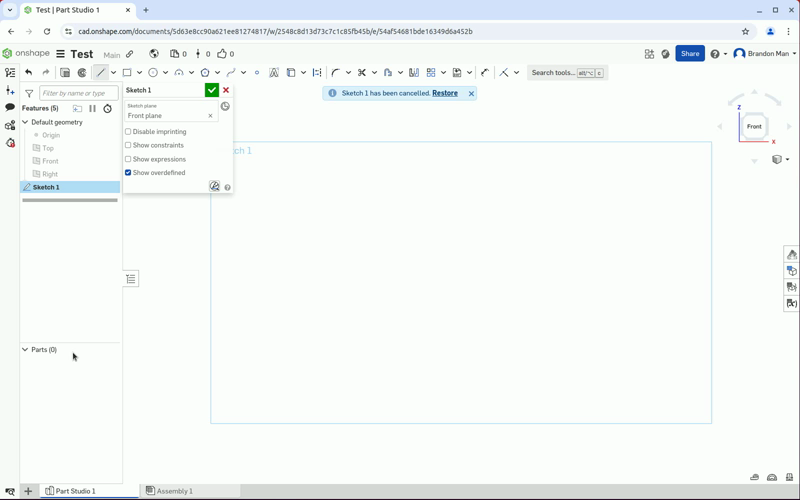
key_down(shift)
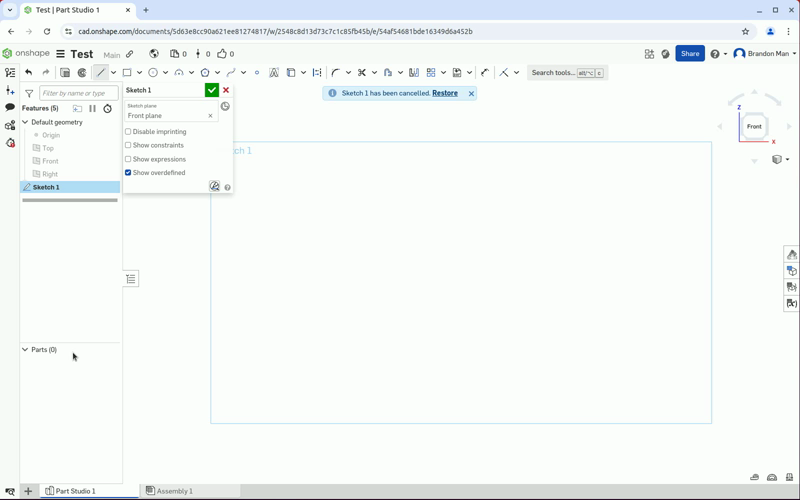
mouse_move(385, 395)
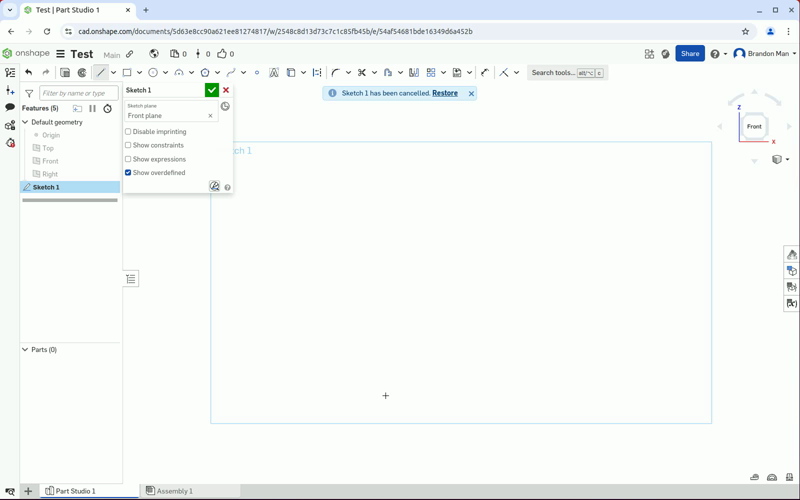
click(385, 395)
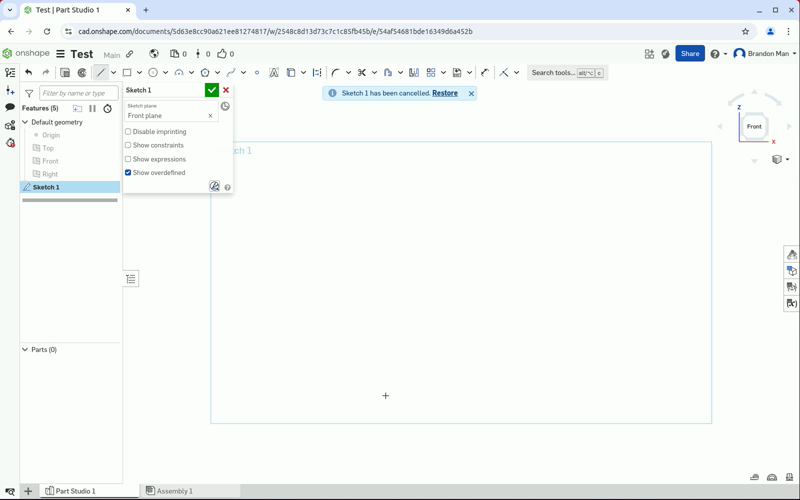
key_up(shift)
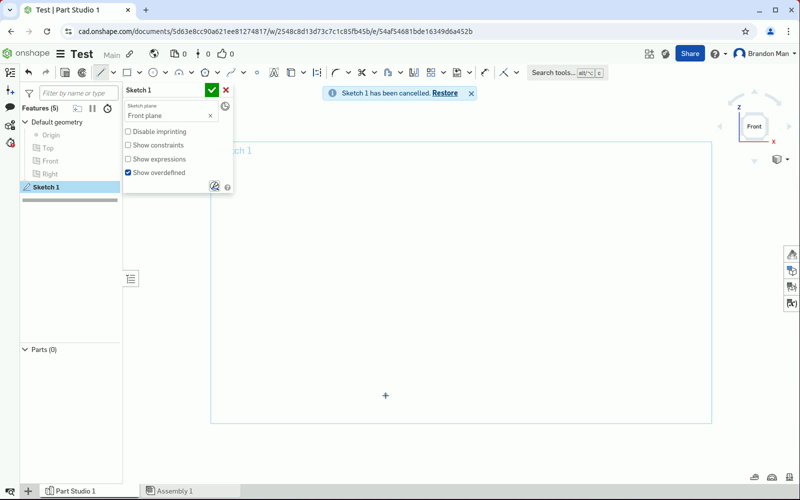
key_down(shift)
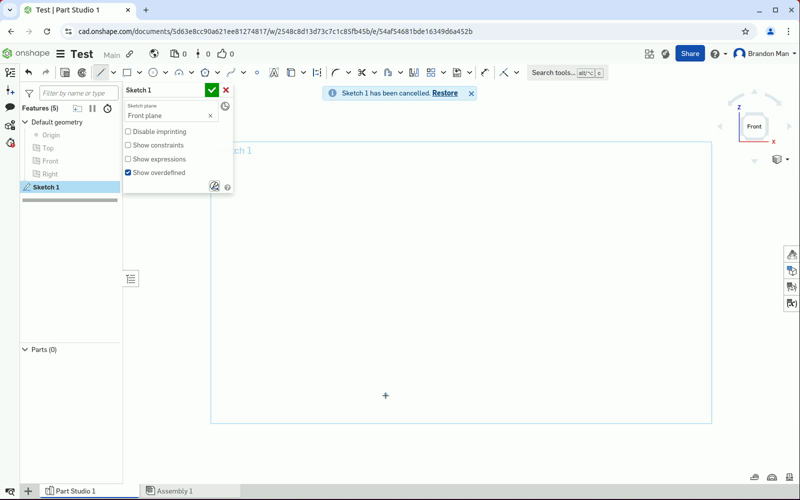
mouse_move(534, 395)
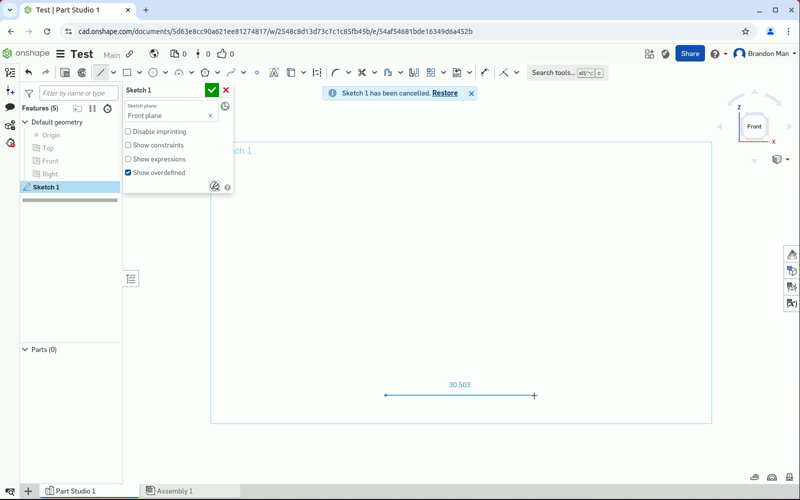
click(534, 395)
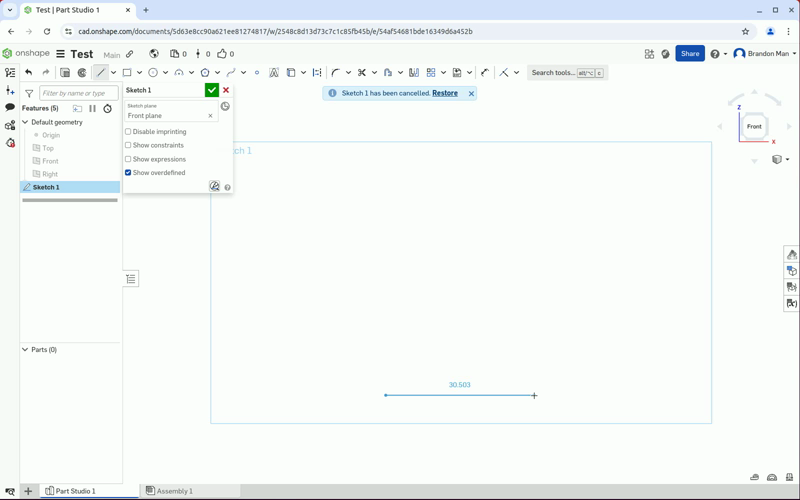
key_up(shift)
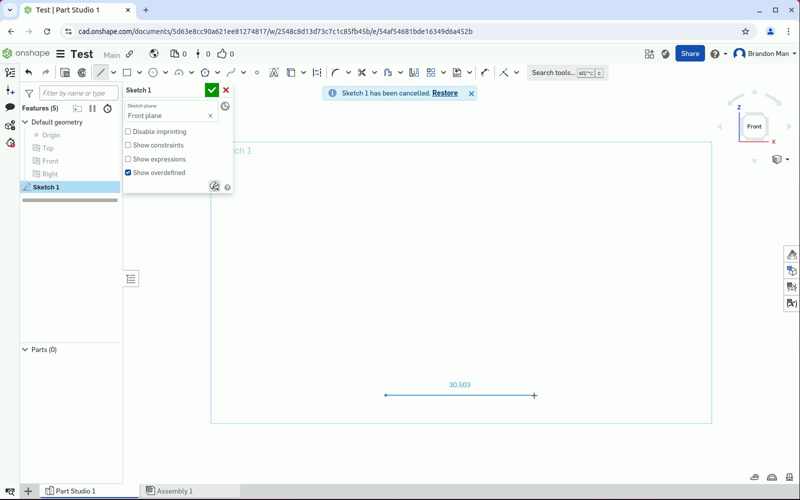
key_down(shift)
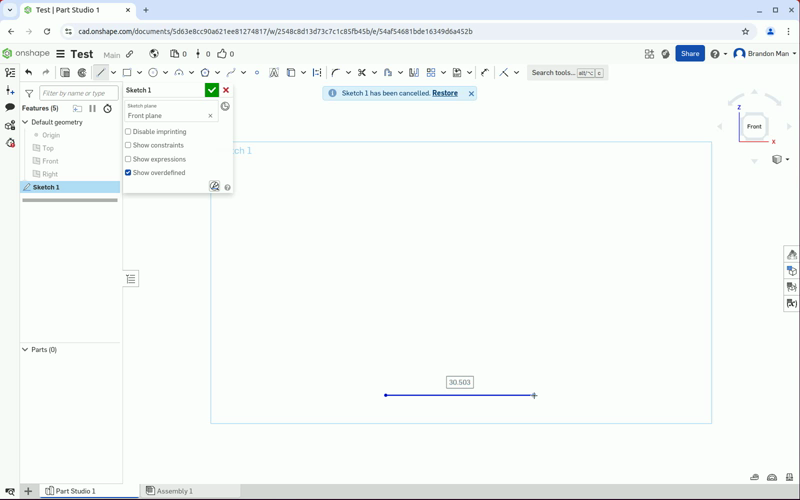
mouse_move(534, 171)
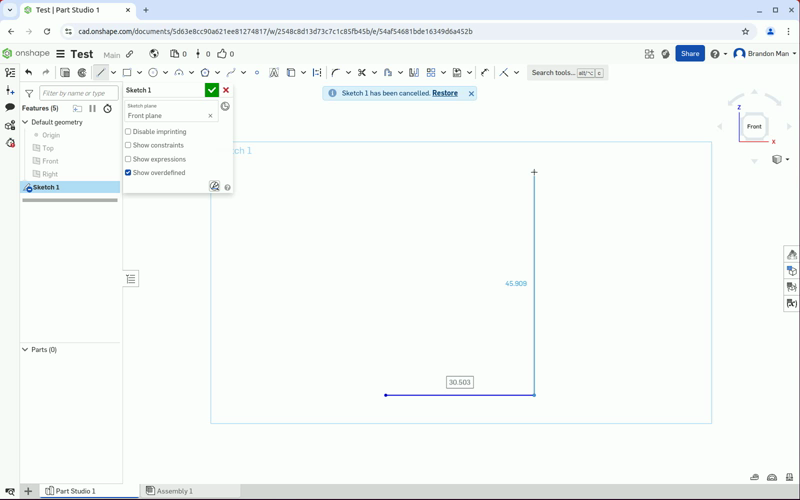
click(534, 171)
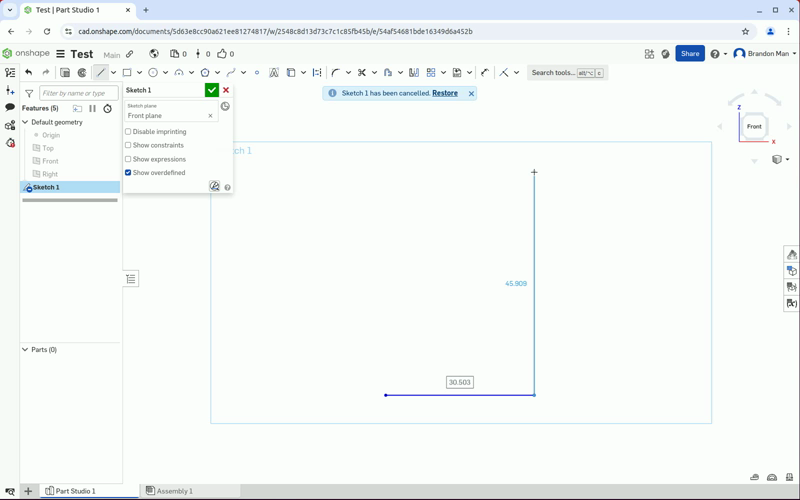
key_up(shift)
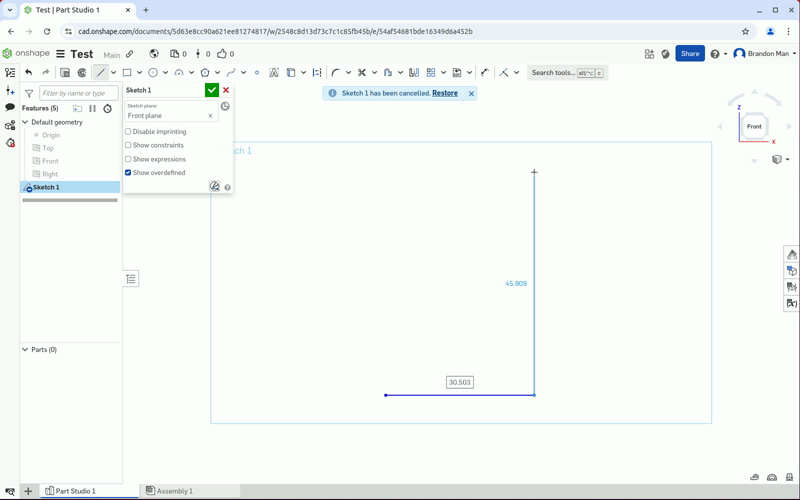
key_down(shift)
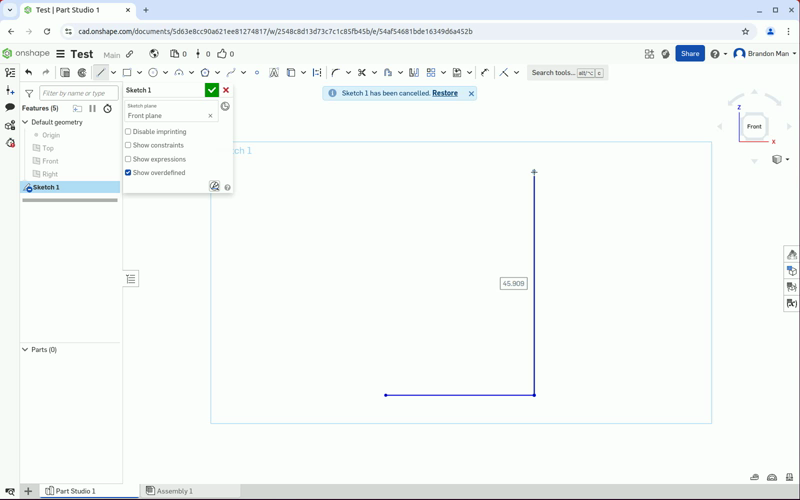
mouse_move(385, 171)
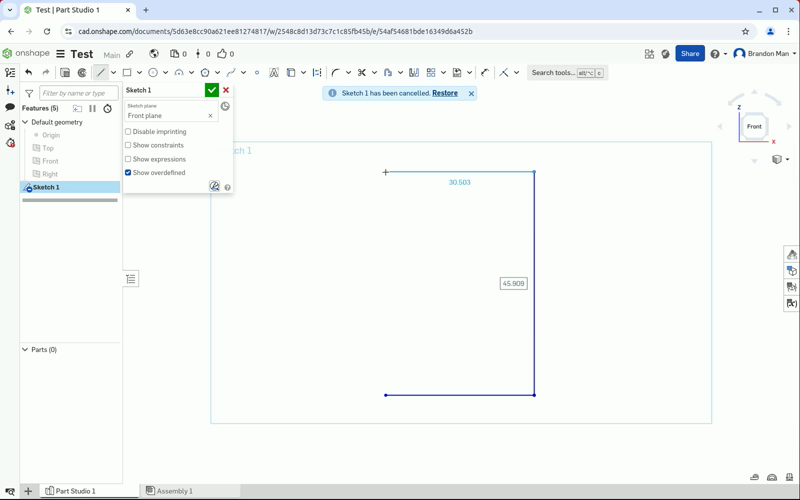
click(385, 171)
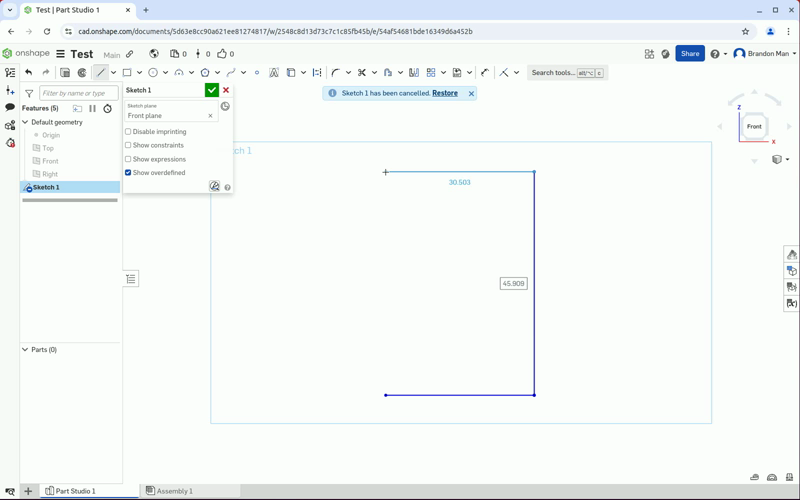
key_up(shift)
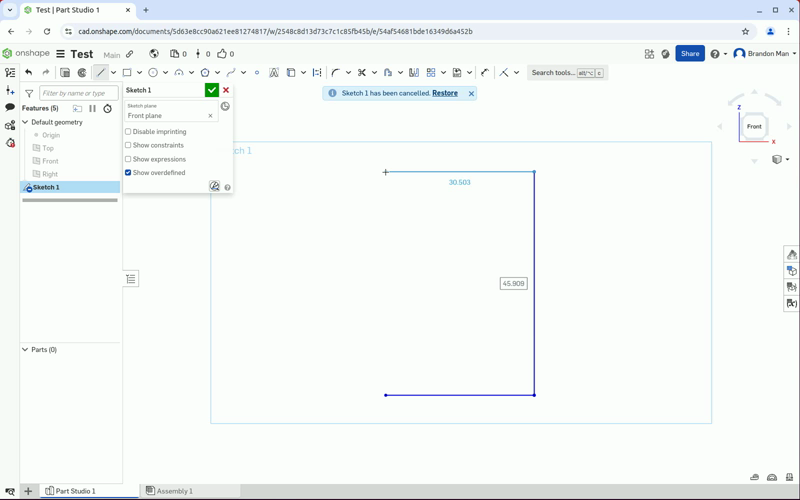
key_down(shift)
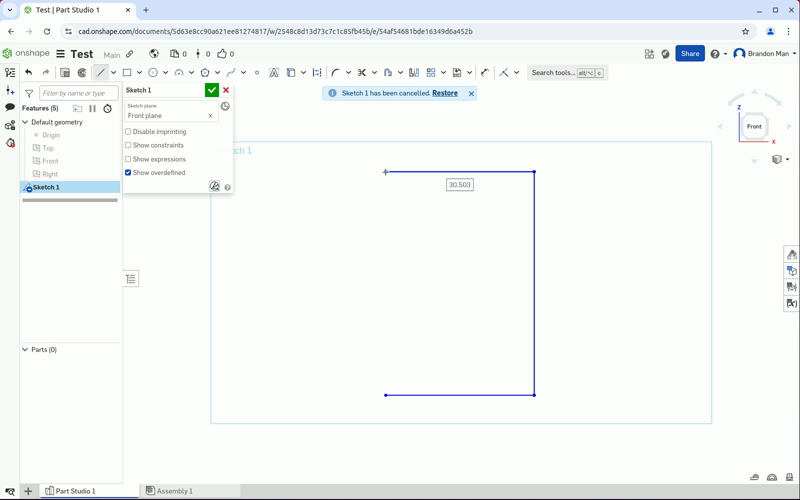
mouse_move(385, 395)
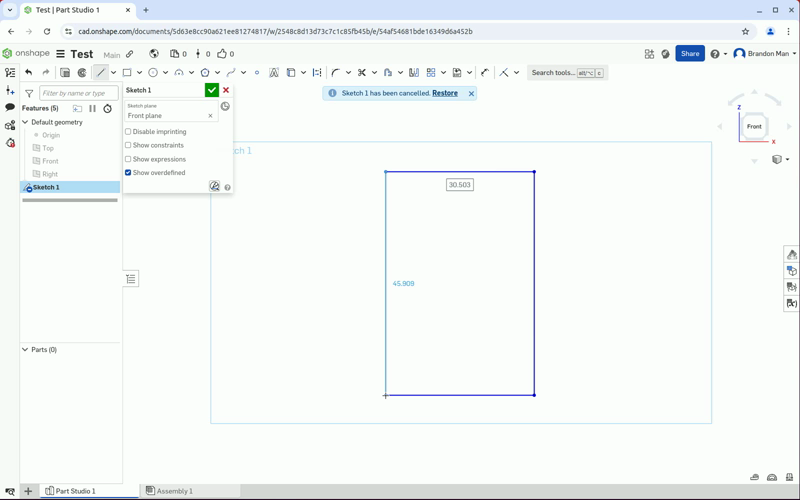
key_up(shift)
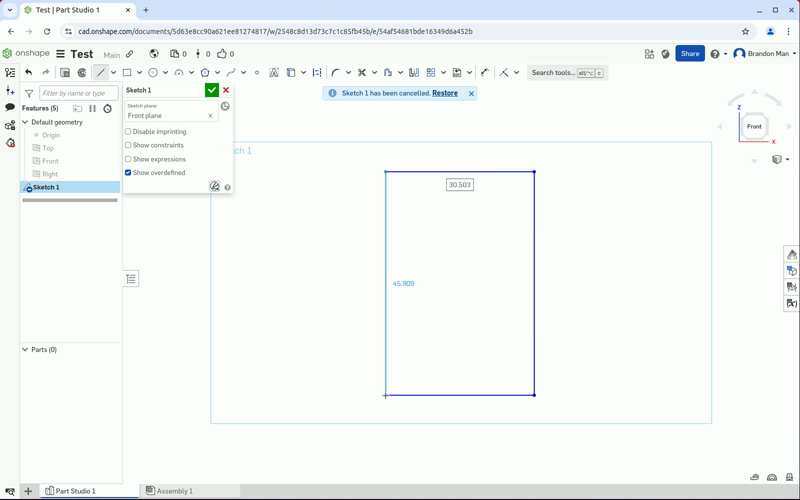
click(385, 395)
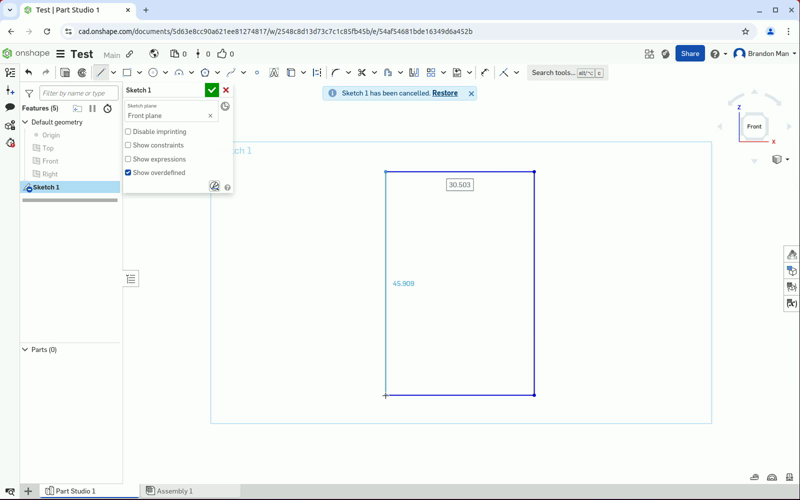
key(esc)
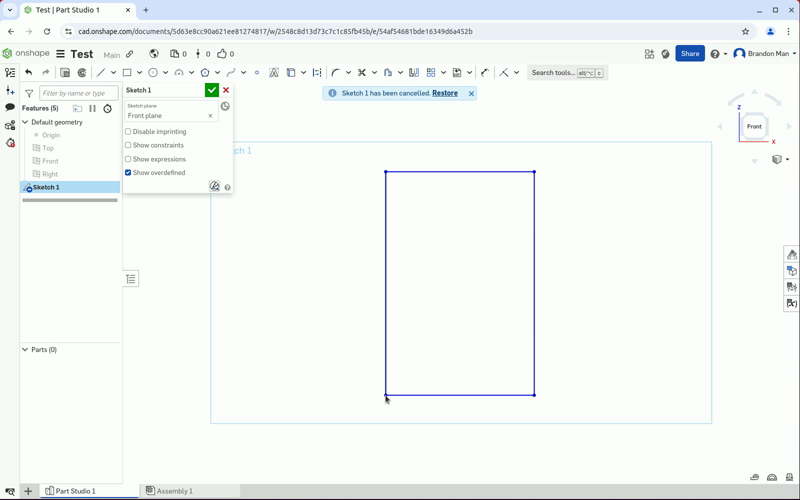
mouse_move(447, 200)
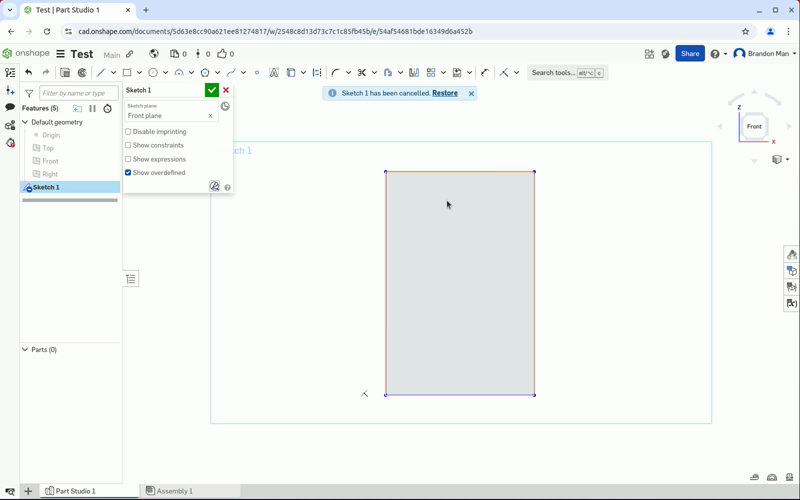
click(447, 200)
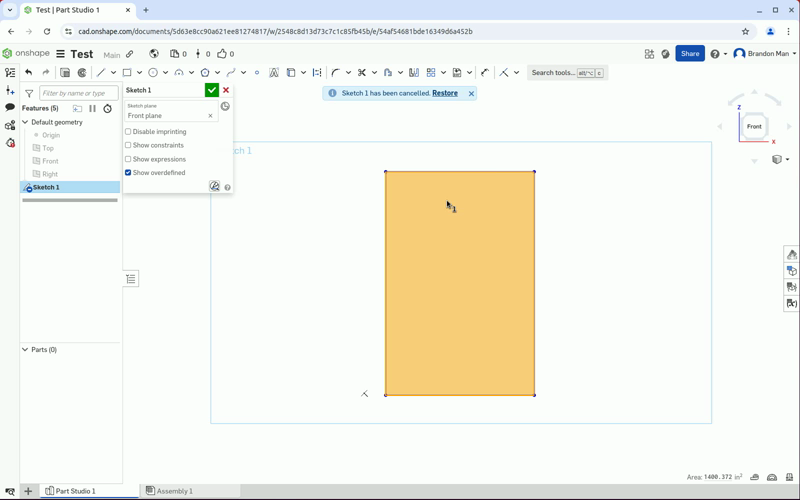
mouse_move(73, 352)
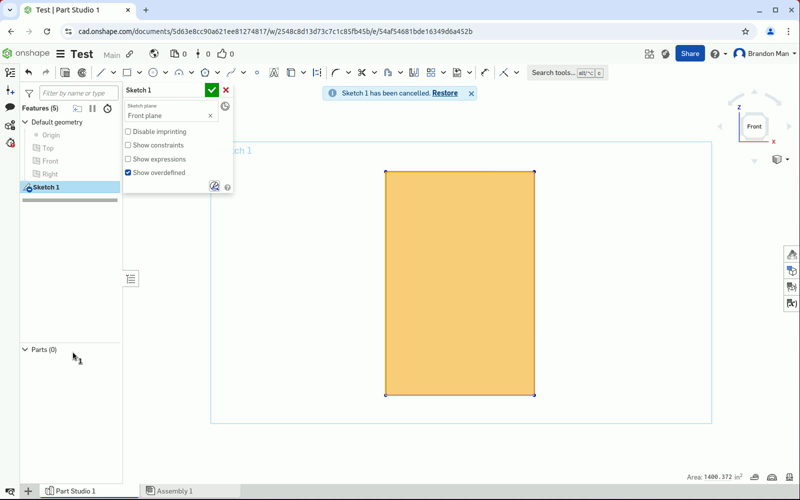
key(shift+y)
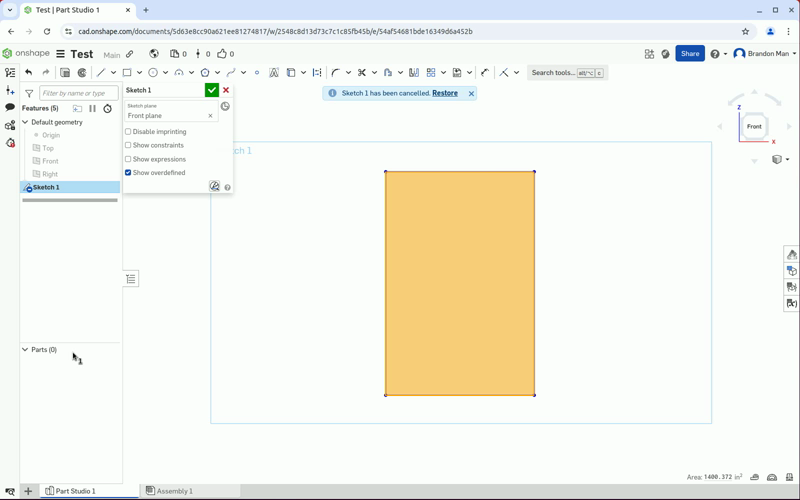
key(shift+e)
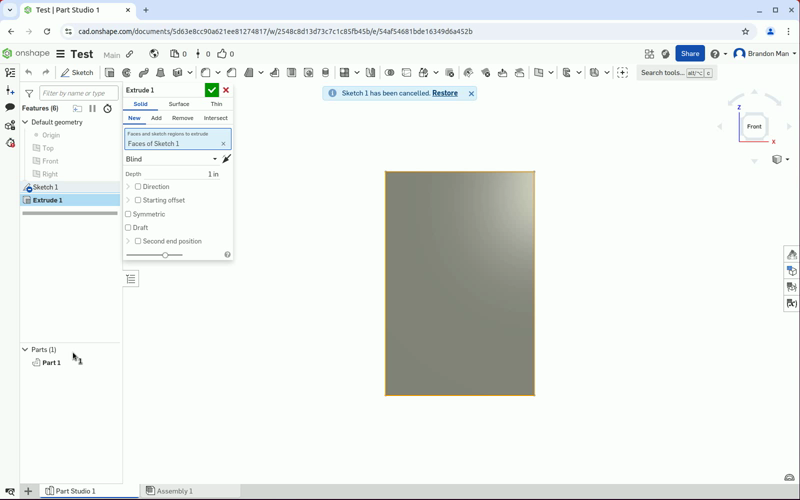
mouse_move(143, 106)
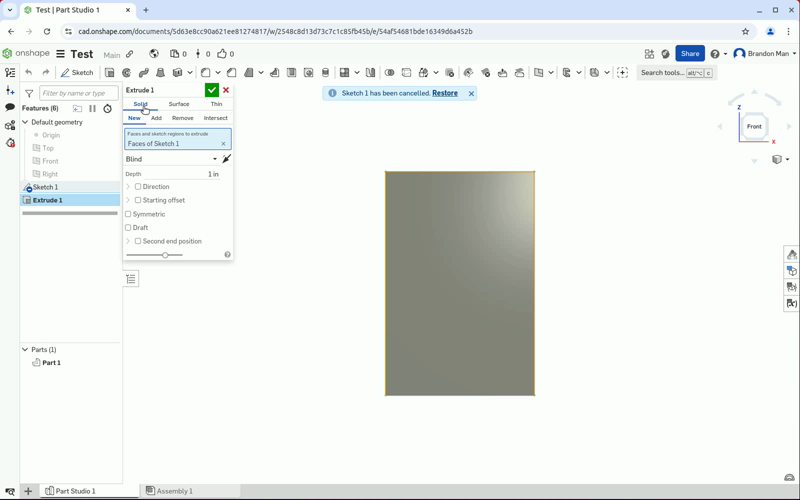
click(143, 106)
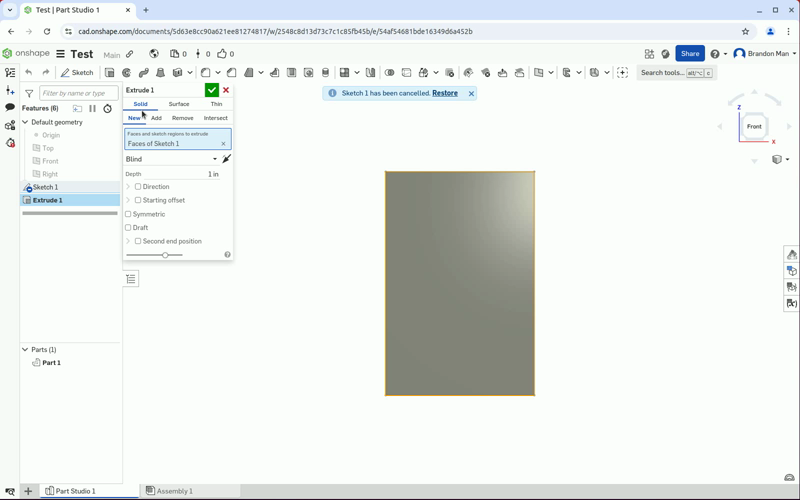
mouse_move(137, 120)
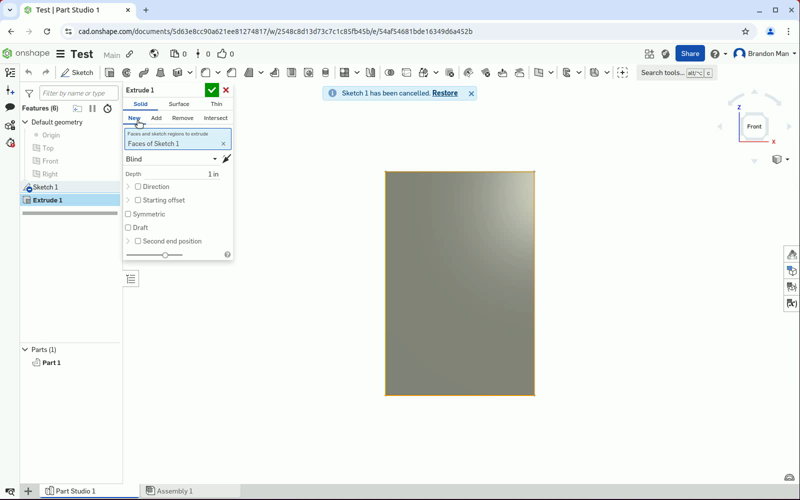
click(137, 120)
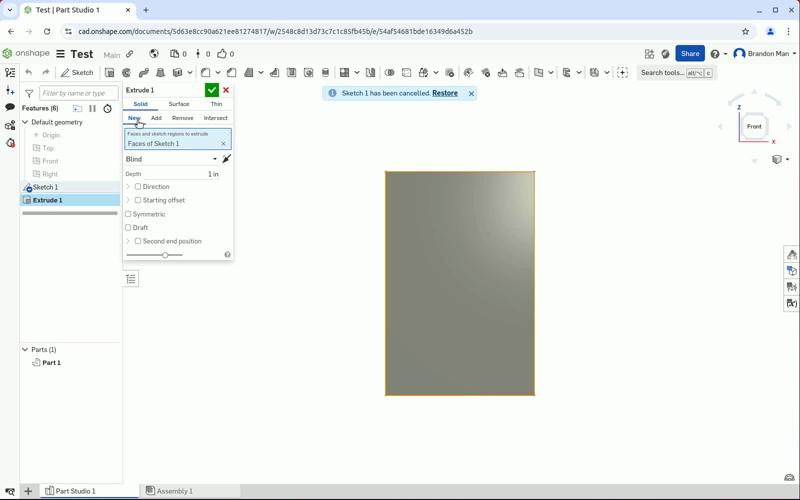
key(tab, 4)
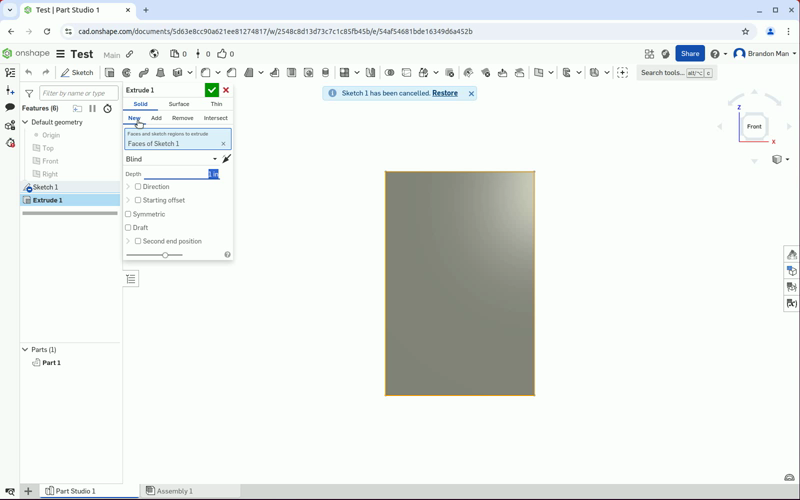
text(15.405)
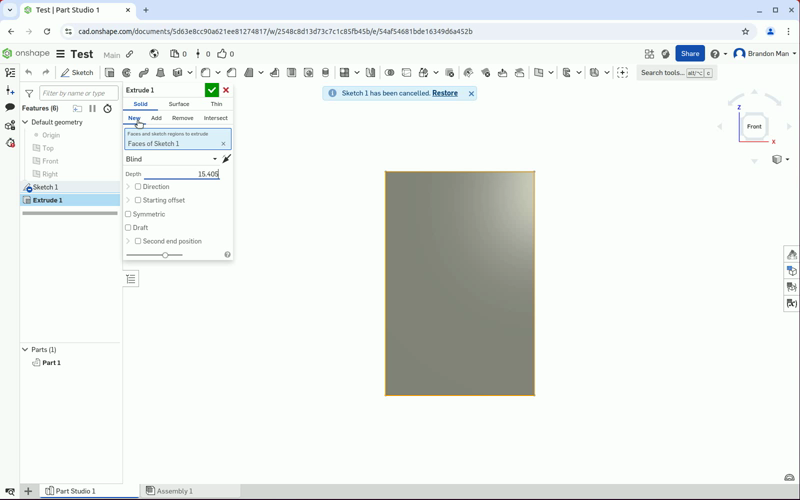
key(enter)
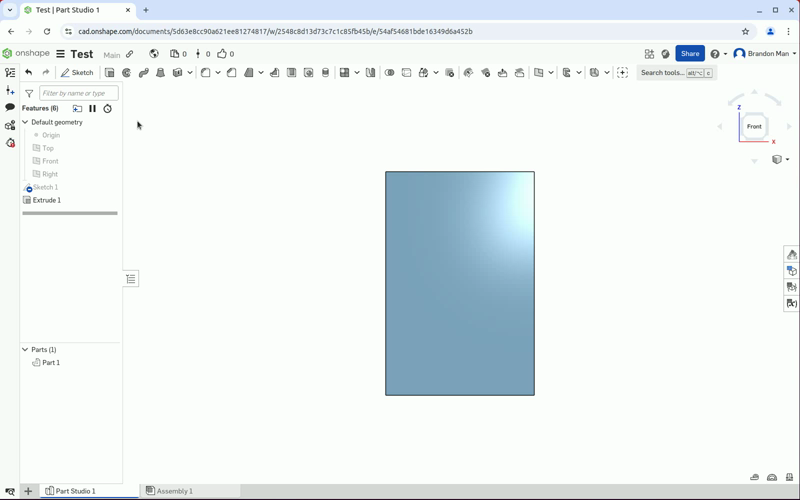
key(shift+h)
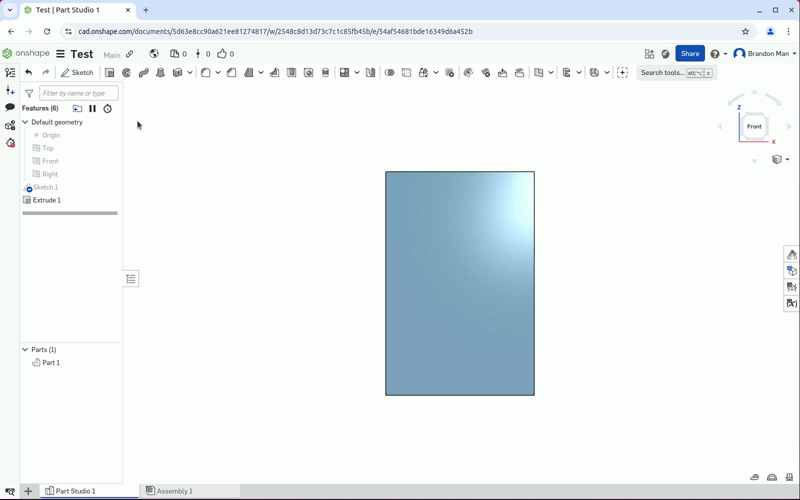
key(shift+h)
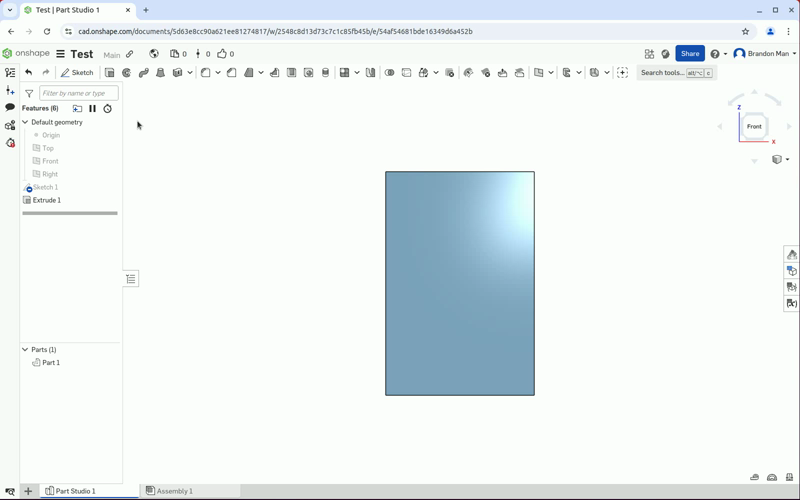
mouse_move(73, 189)
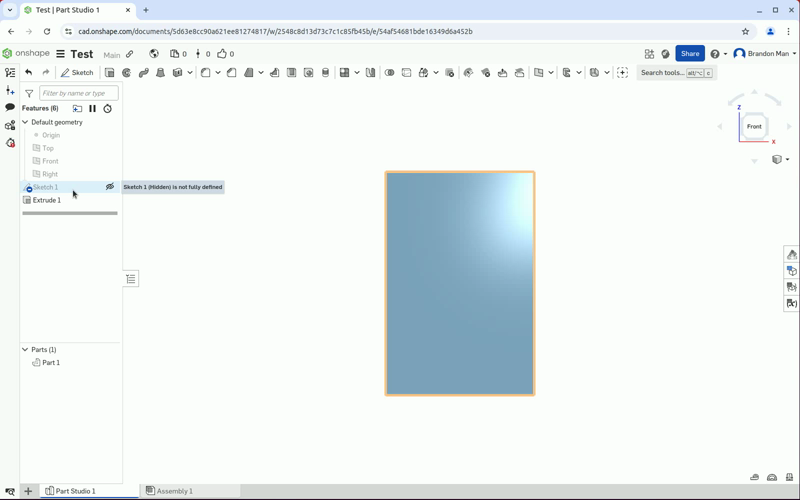
click(73, 189)
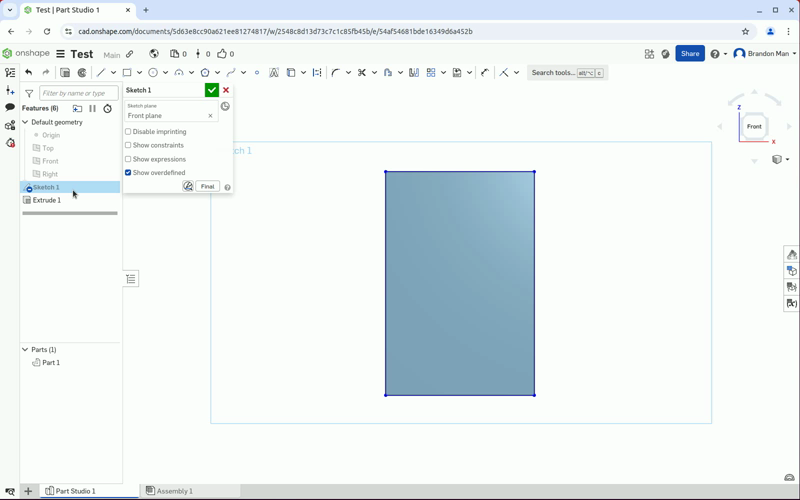
mouse_move(229, 92)
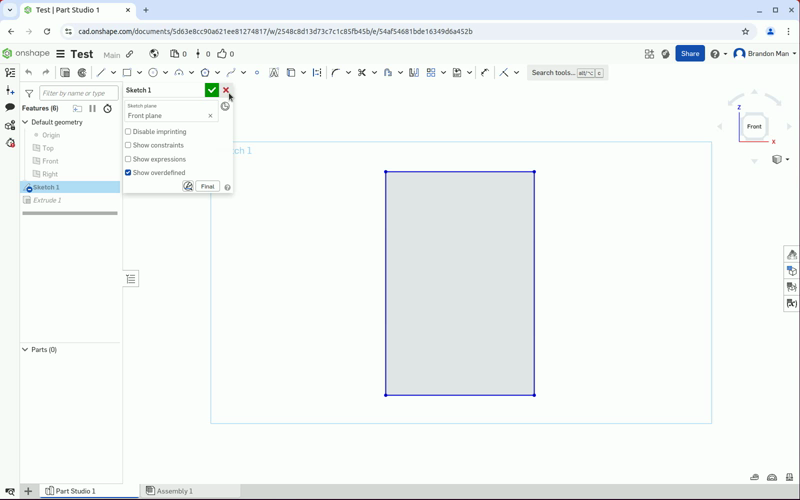
click(229, 92)
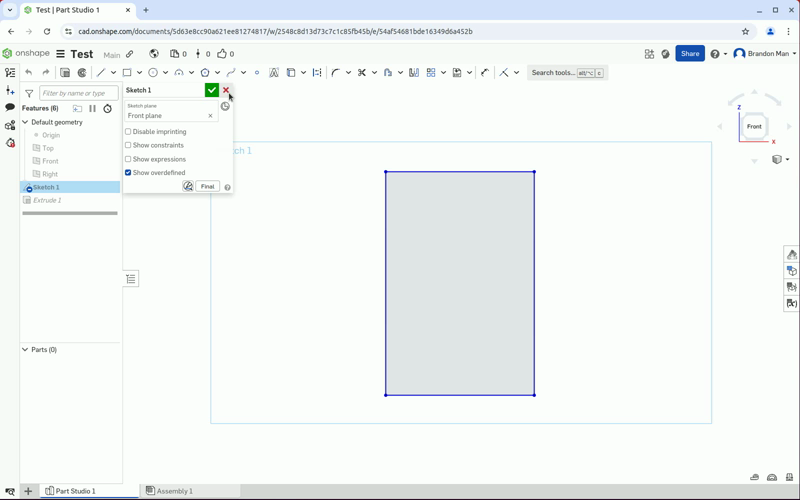
key(shift+s)
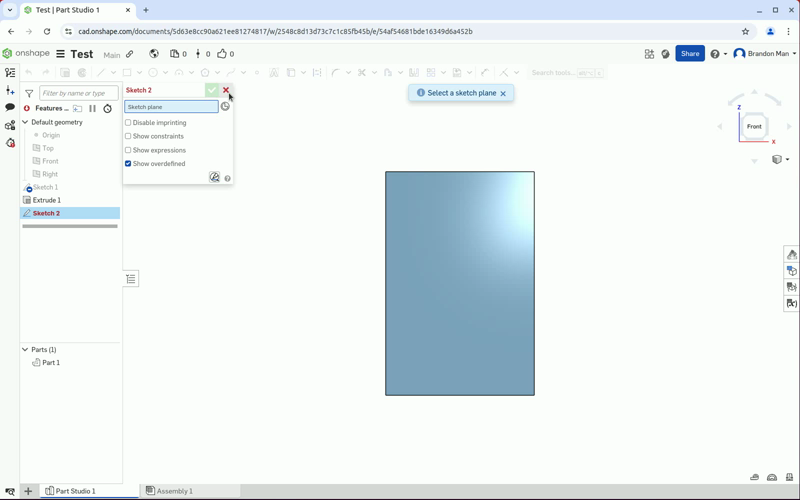
mouse_move(73, 163)
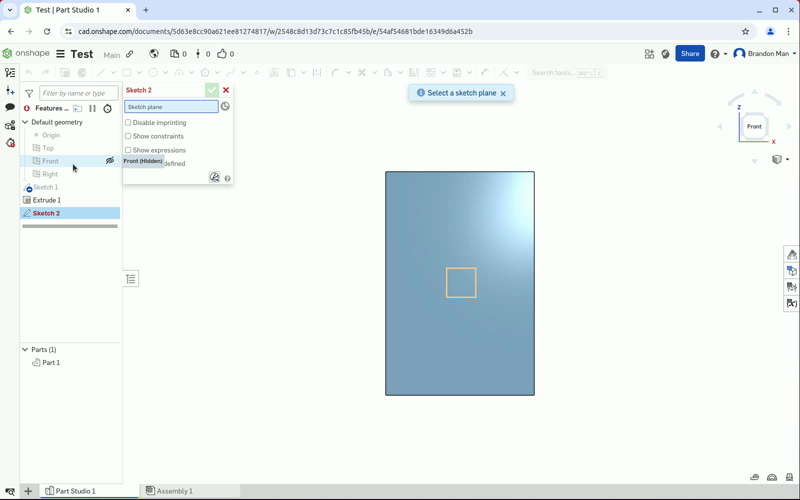
click(73, 163)
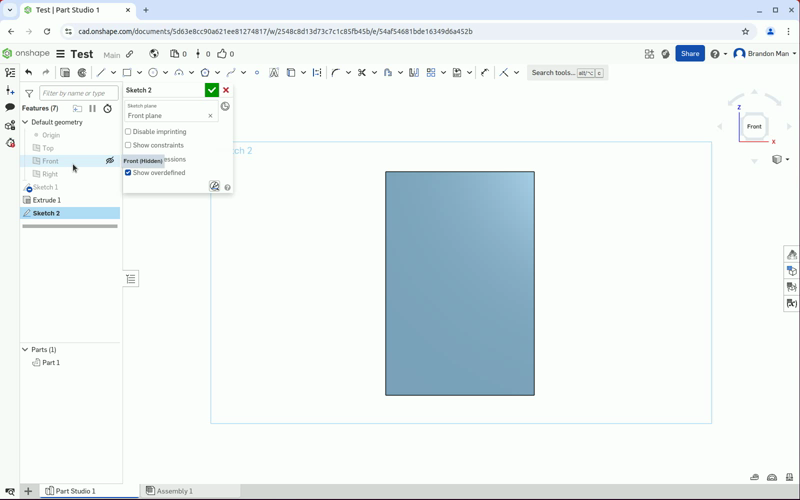
mouse_move(73, 352)
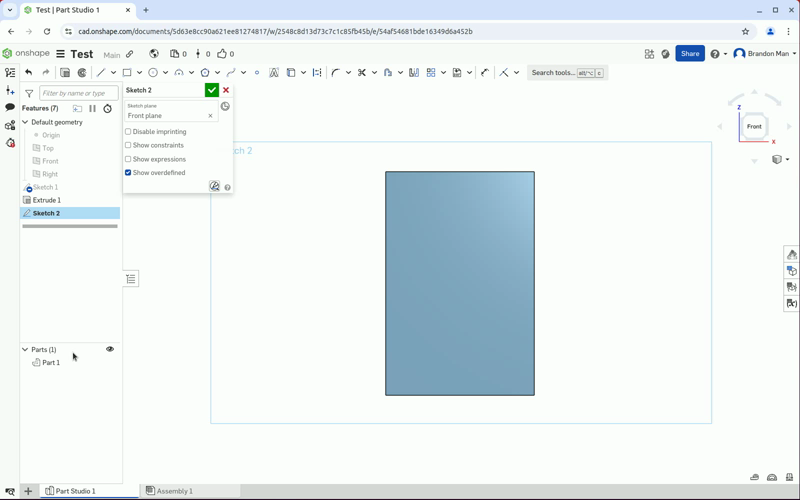
key(y)
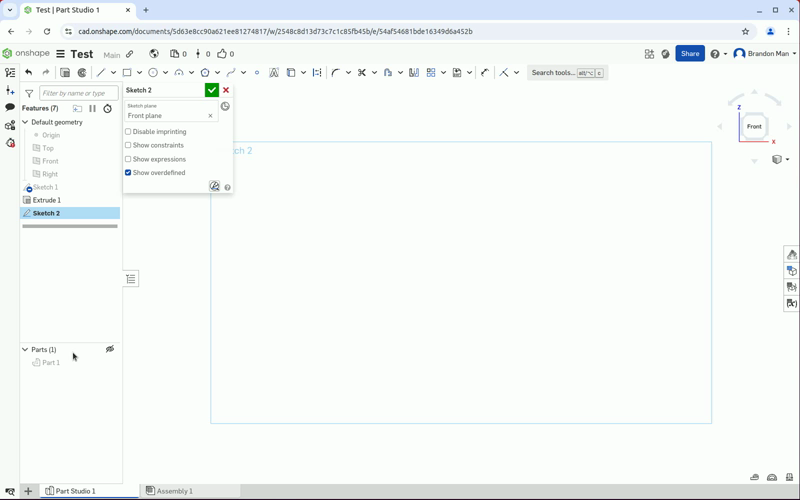
key(l)
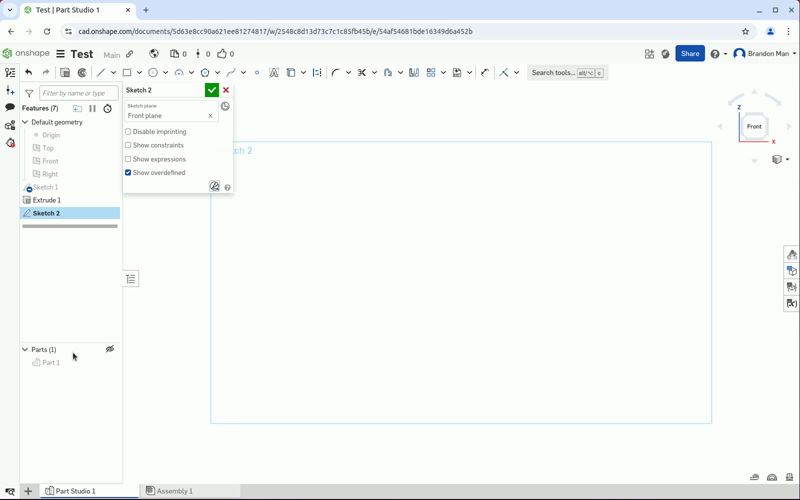
key_down(shift)
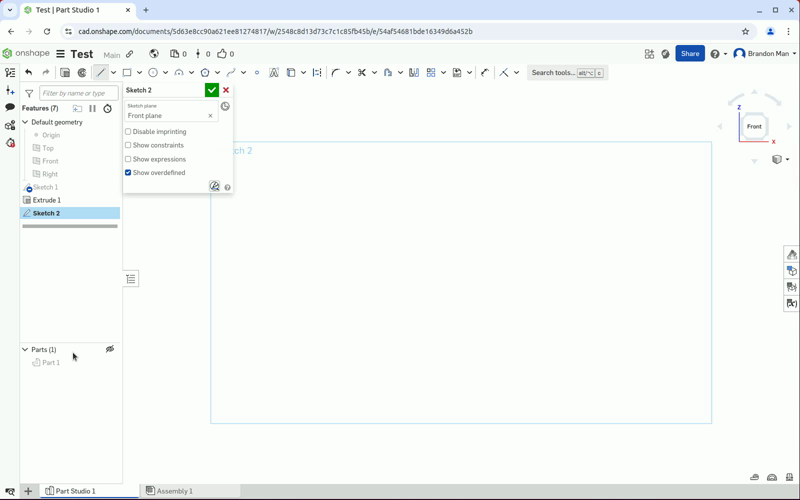
mouse_move(385, 395)
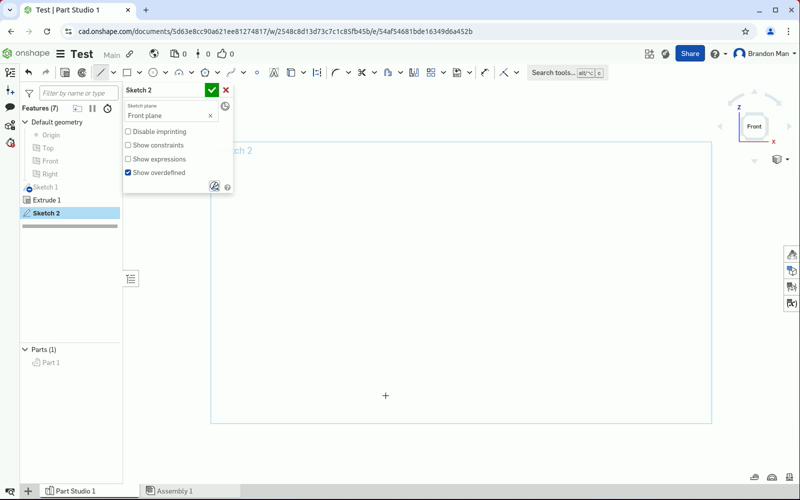
click(385, 395)
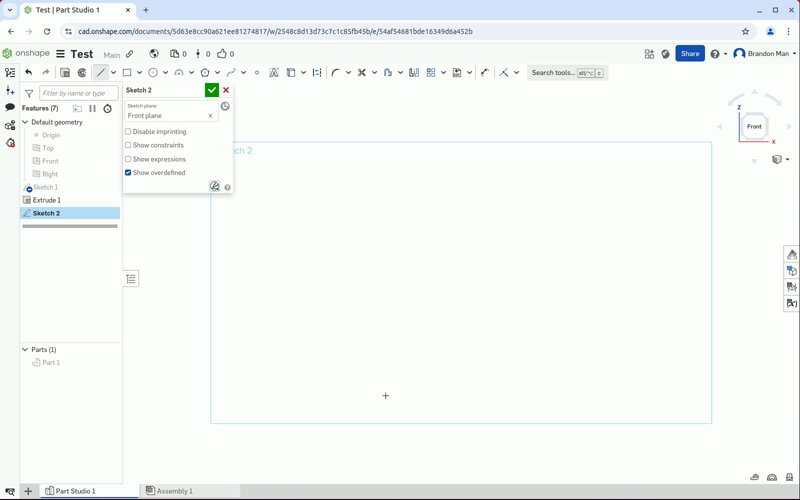
key_up(shift)
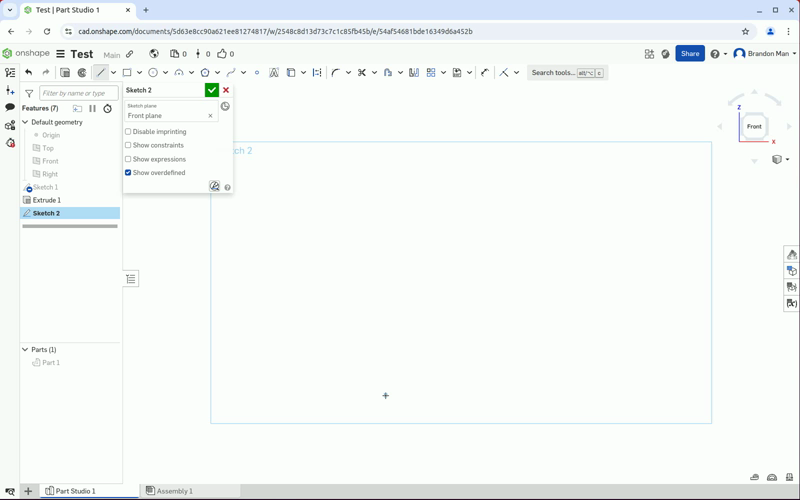
key_down(shift)
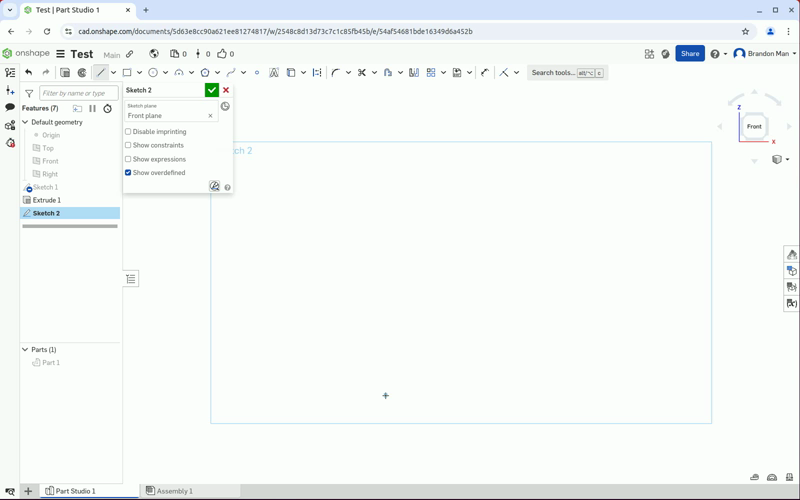
mouse_move(534, 395)
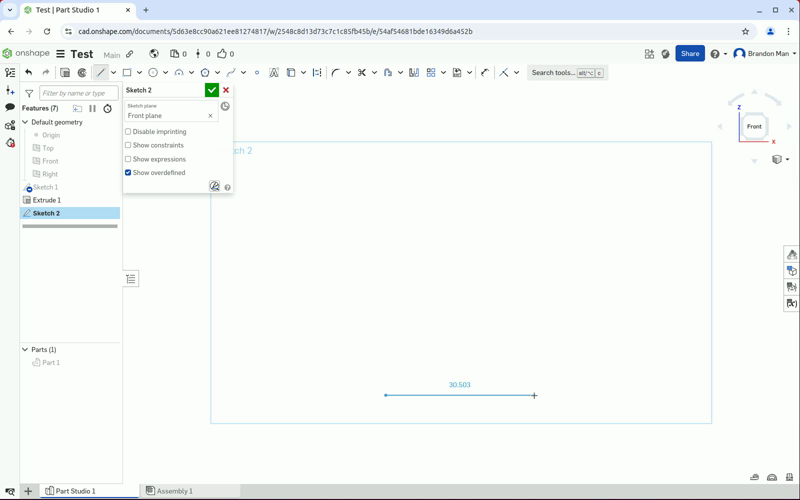
click(534, 395)
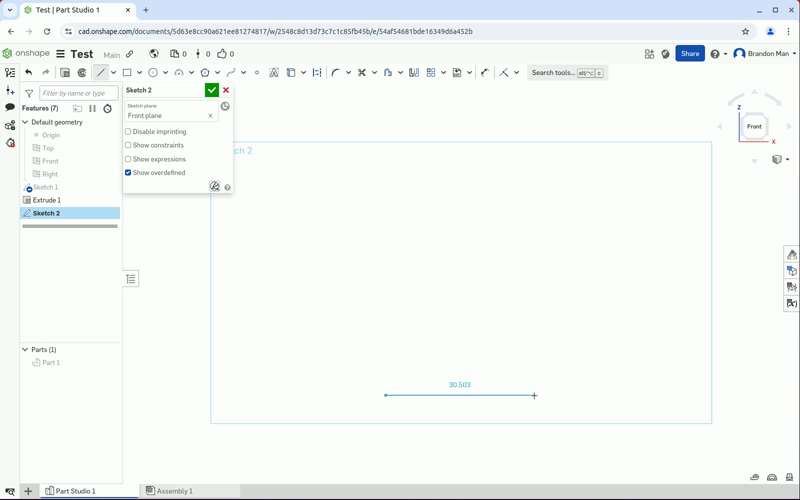
key_up(shift)
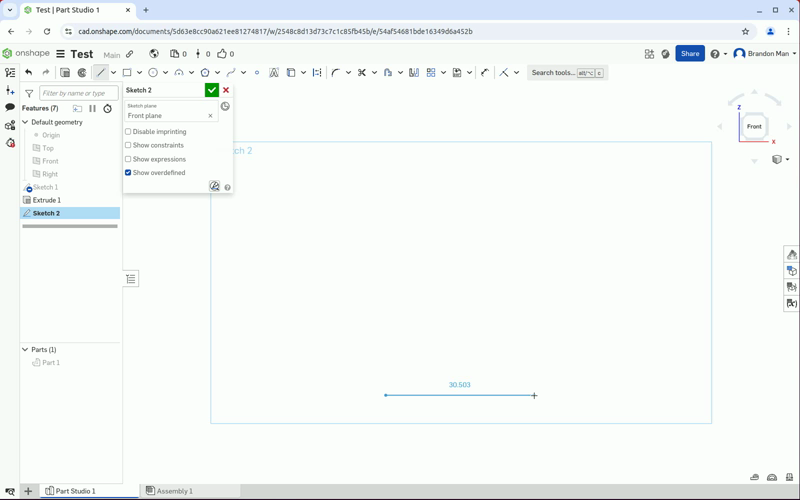
key_down(shift)
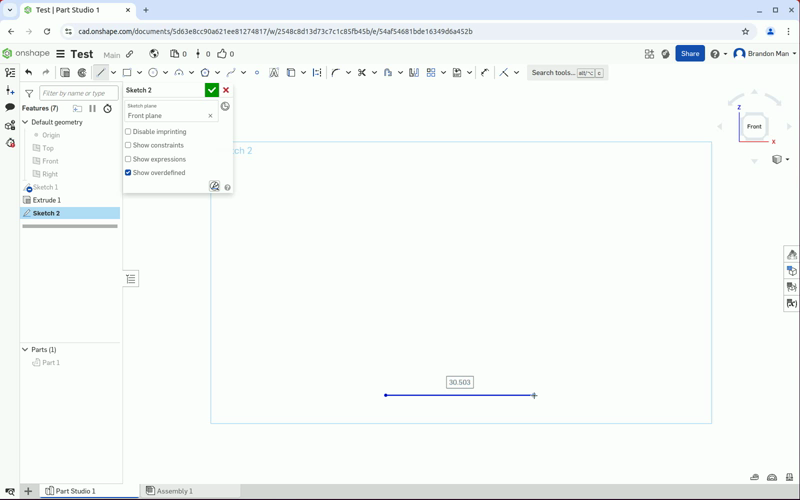
mouse_move(534, 171)
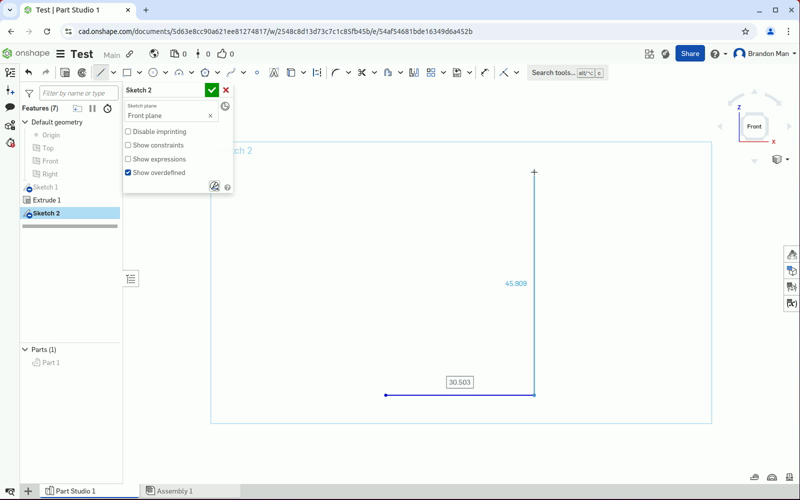
click(534, 171)
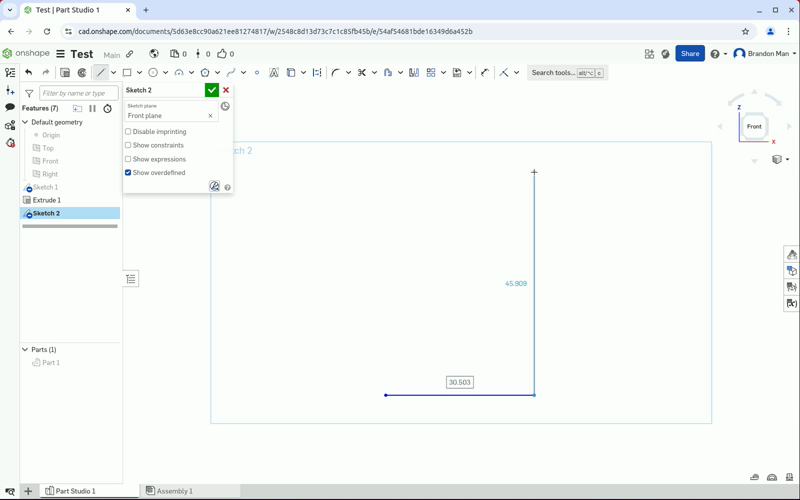
key_up(shift)
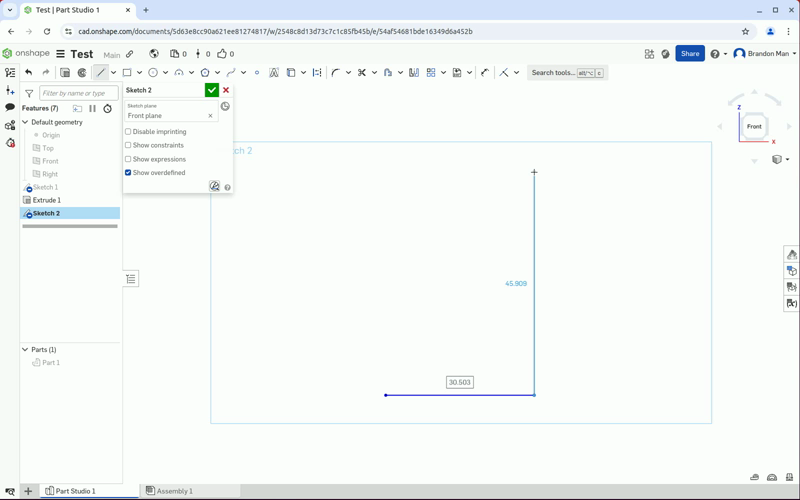
key_down(shift)
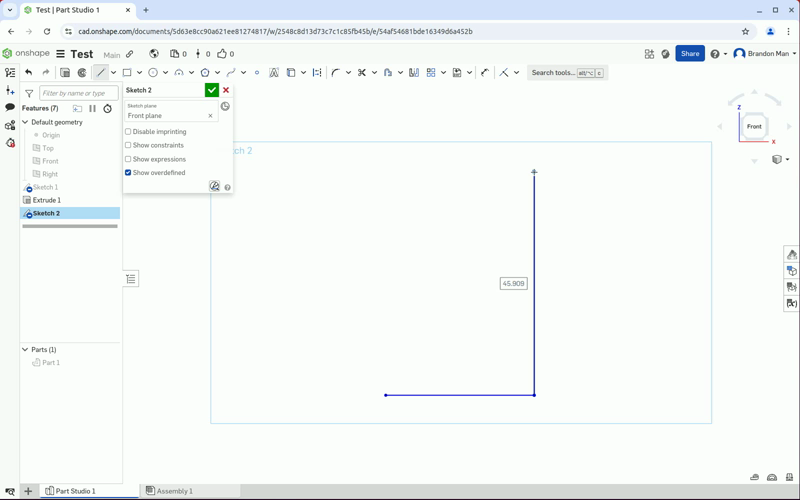
mouse_move(385, 171)
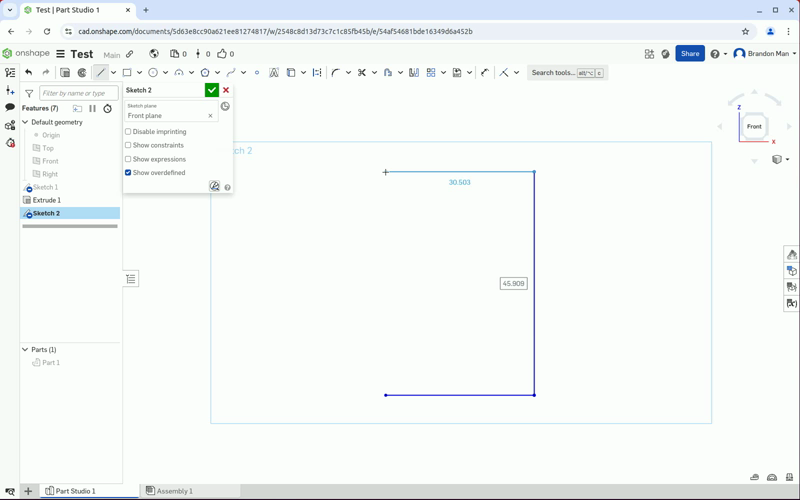
click(385, 171)
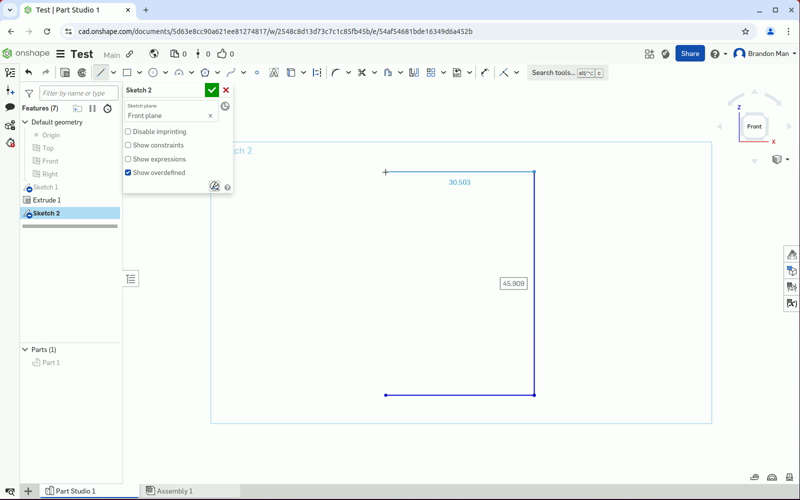
key_up(shift)
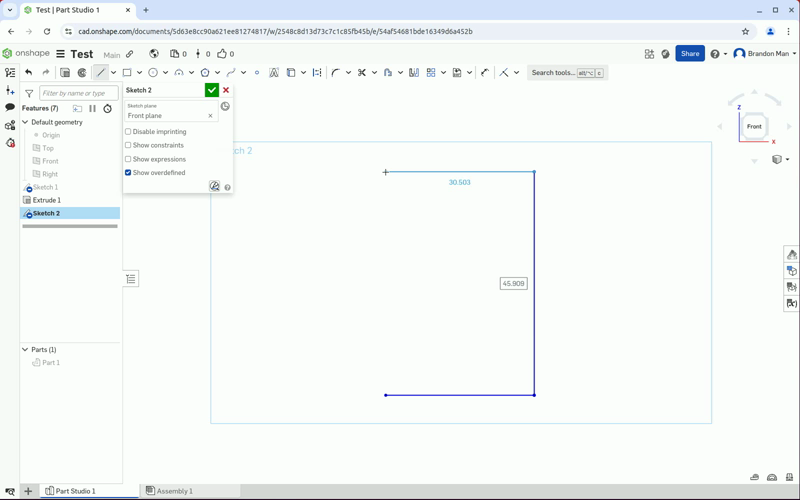
key_down(shift)
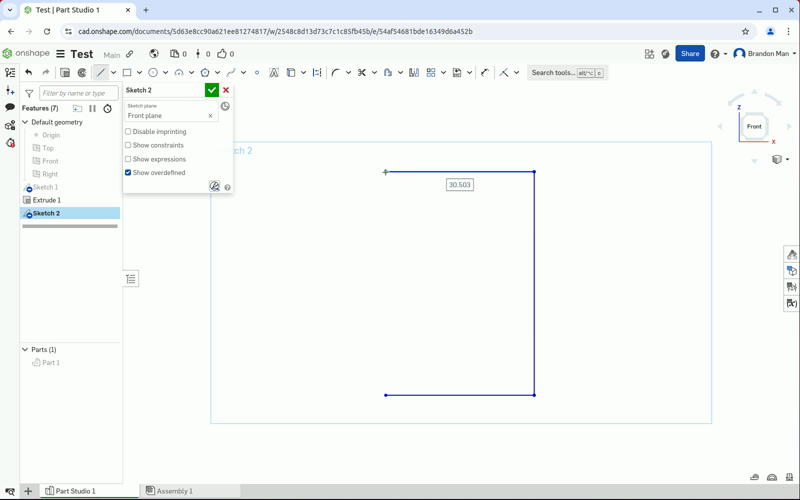
mouse_move(385, 395)
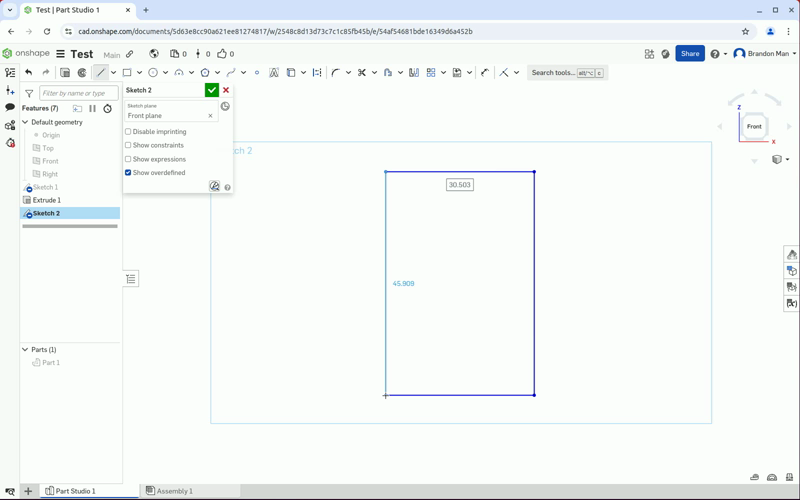
key_up(shift)
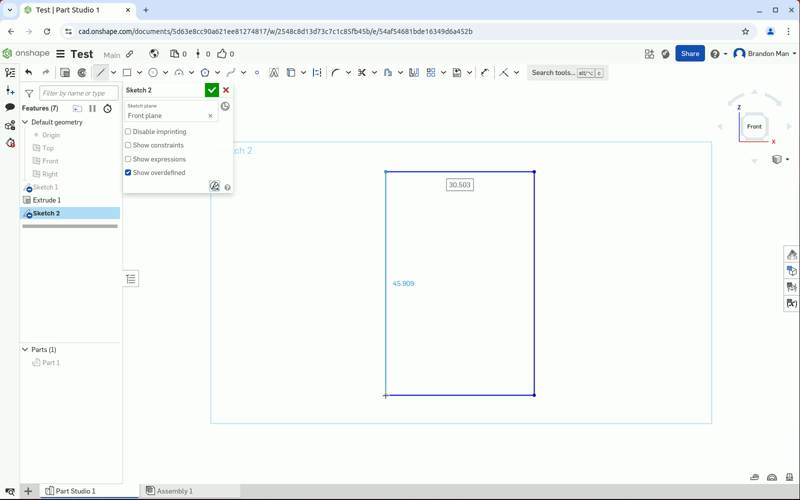
click(385, 395)
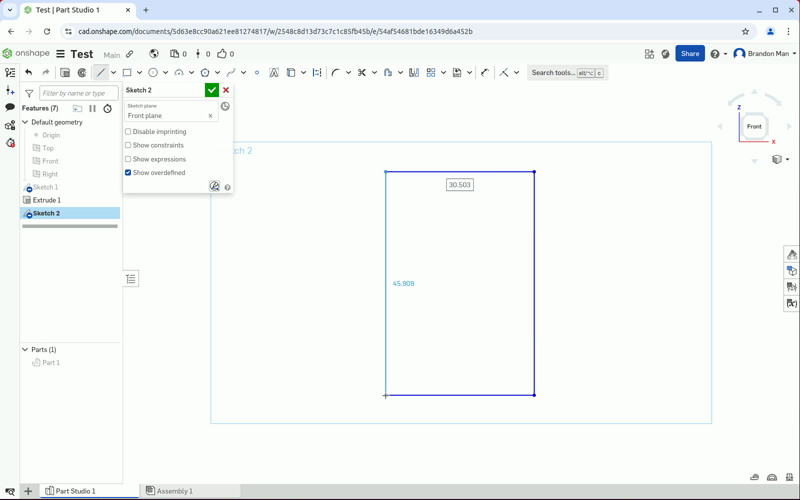
key(esc)
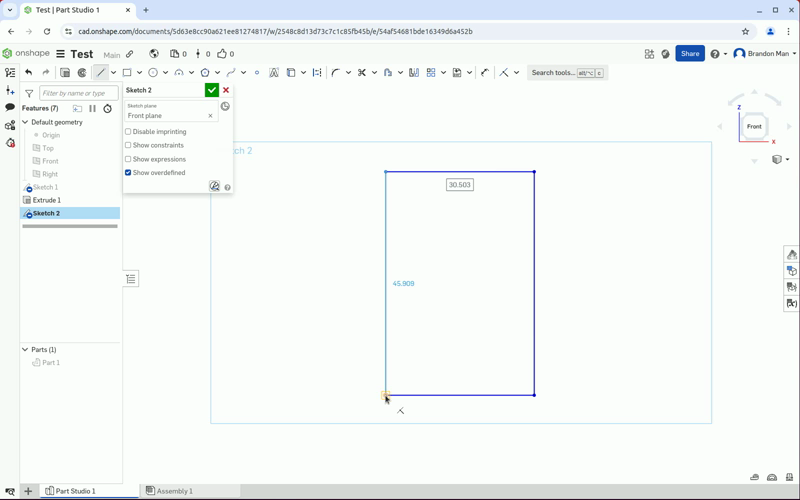
mouse_move(456, 313)
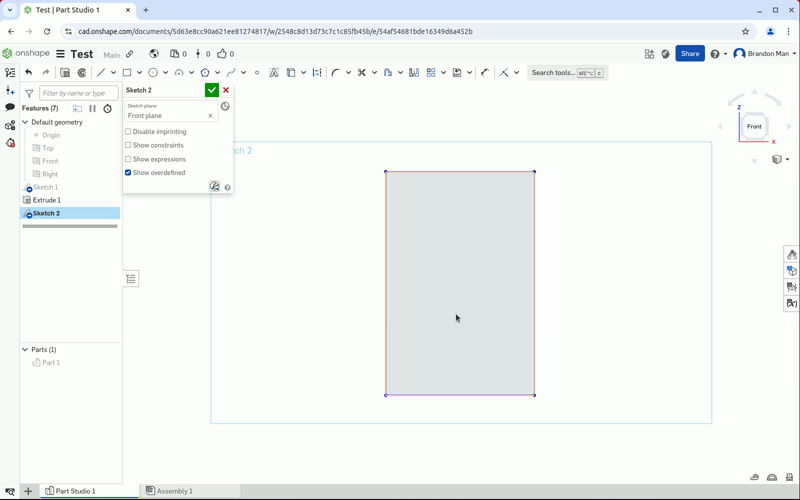
click(456, 313)
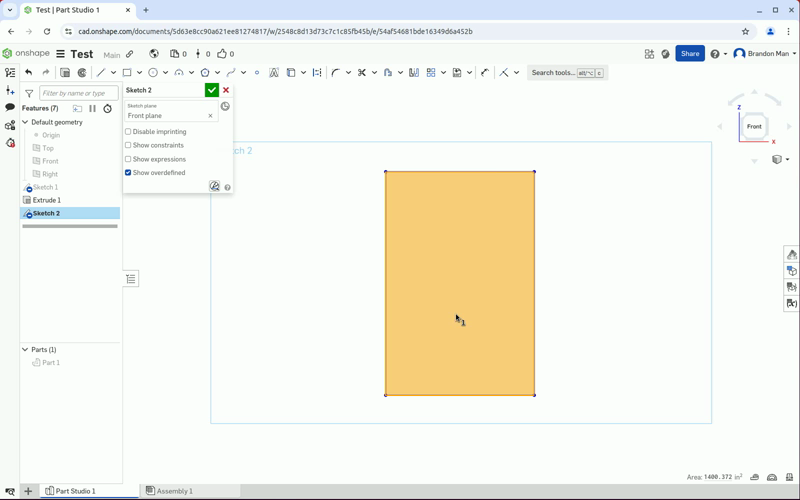
mouse_move(73, 352)
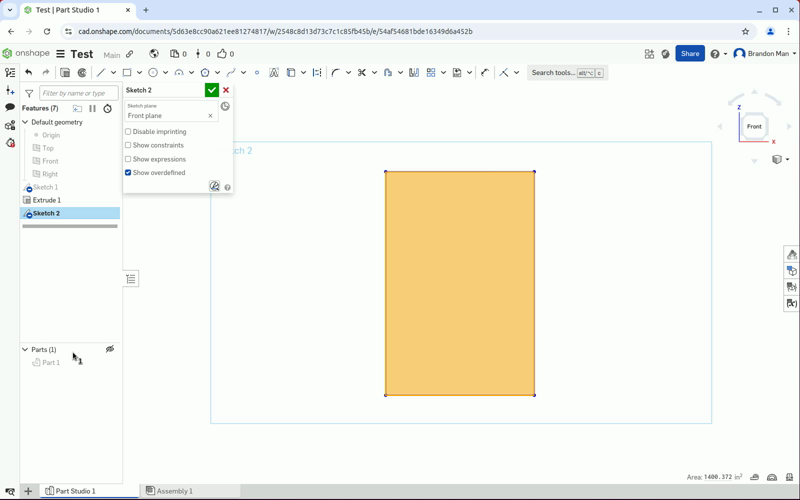
key(shift+y)
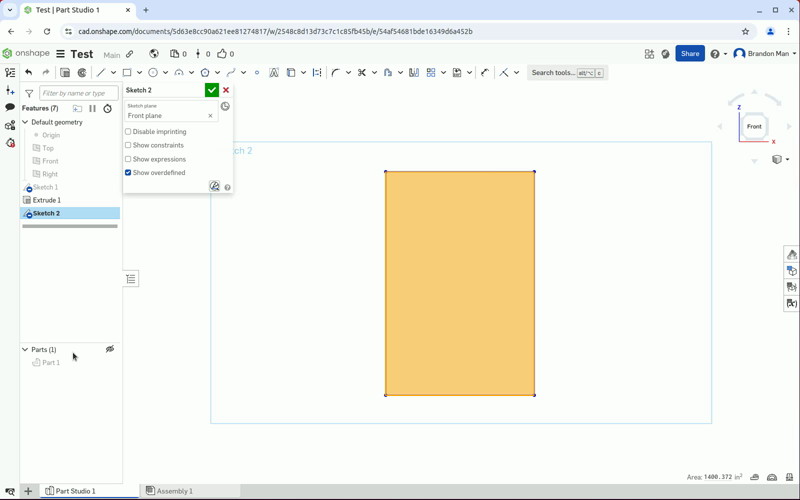
key(shift+e)
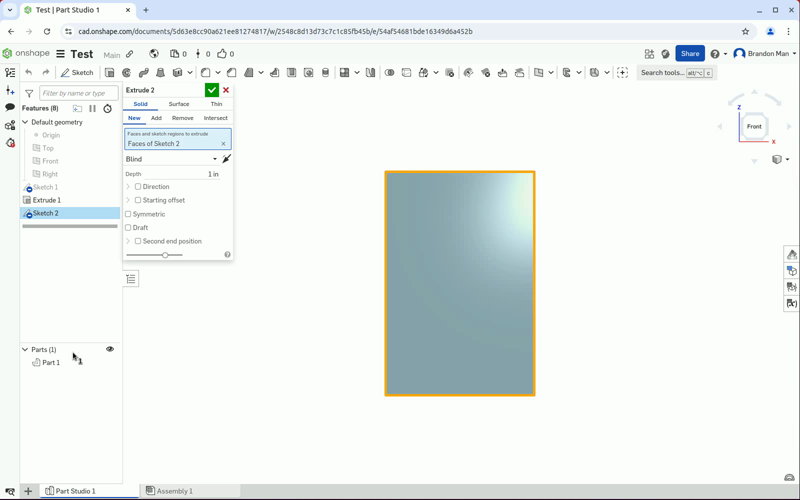
mouse_move(143, 106)
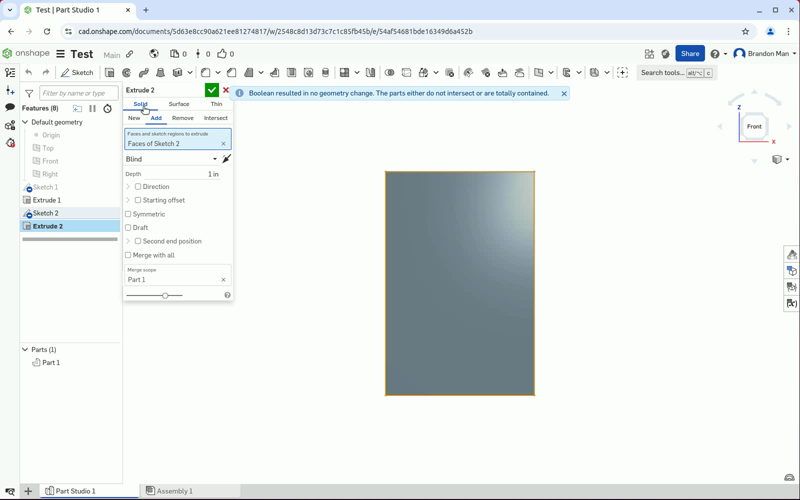
click(143, 106)
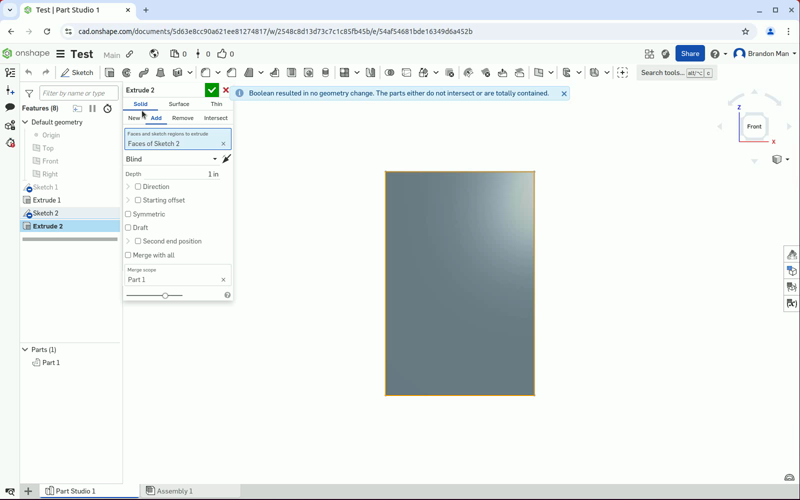
mouse_move(137, 120)
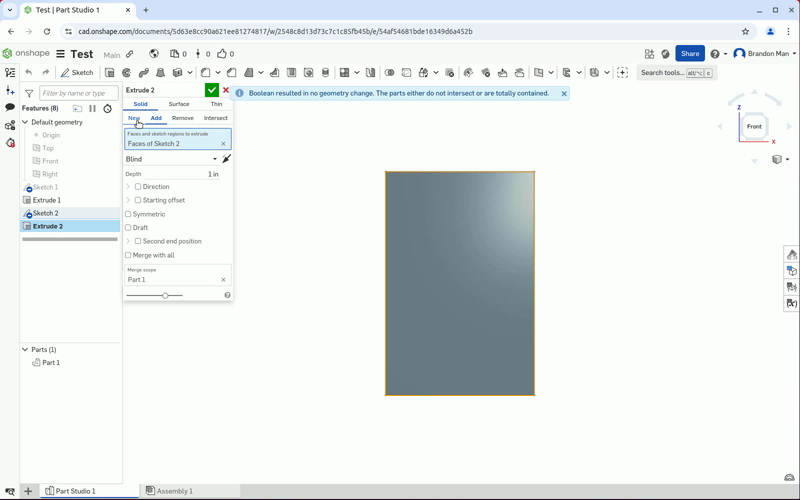
click(137, 120)
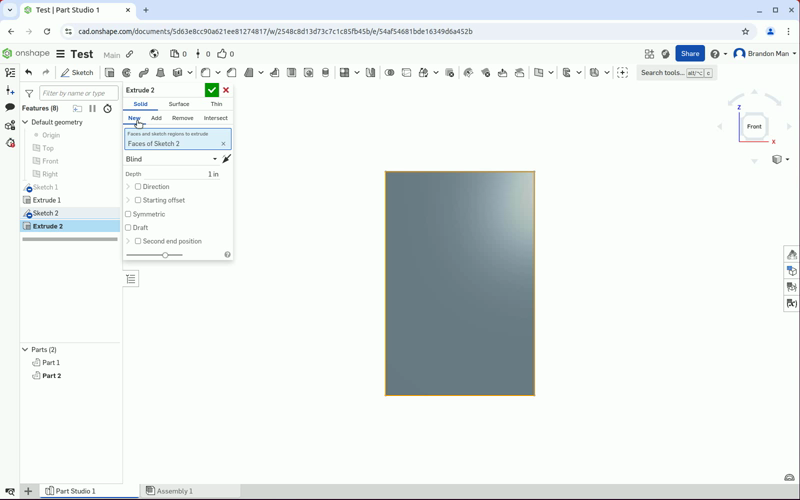
key(tab, 4)
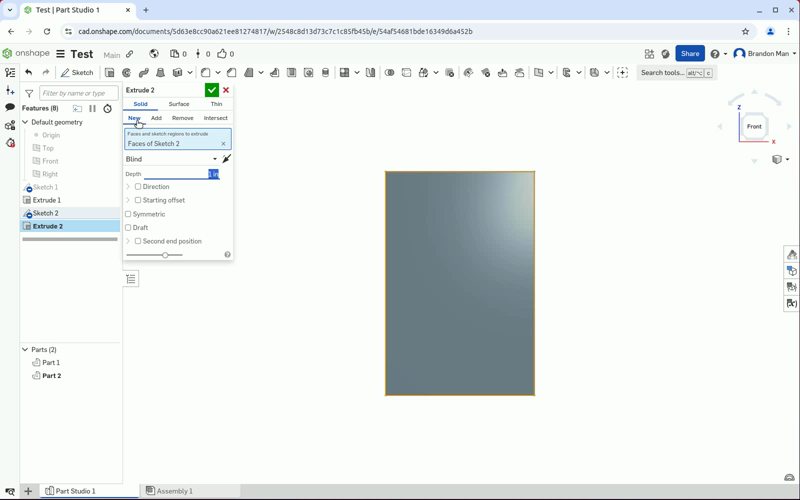
text(15.405)
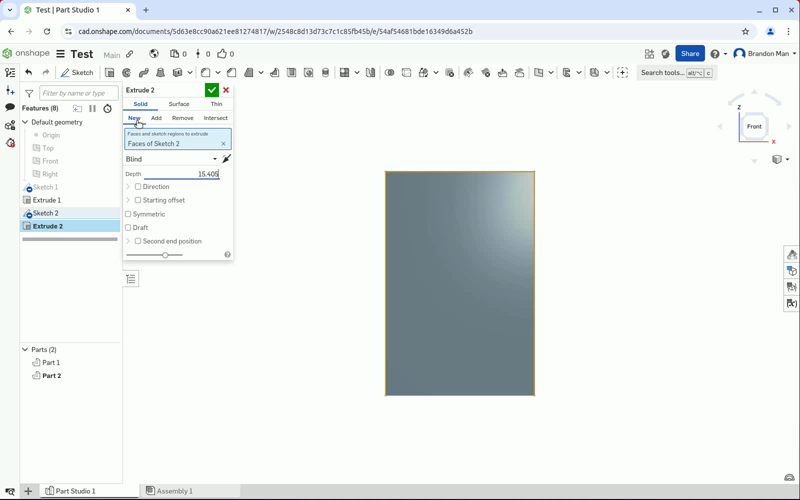
key(enter)
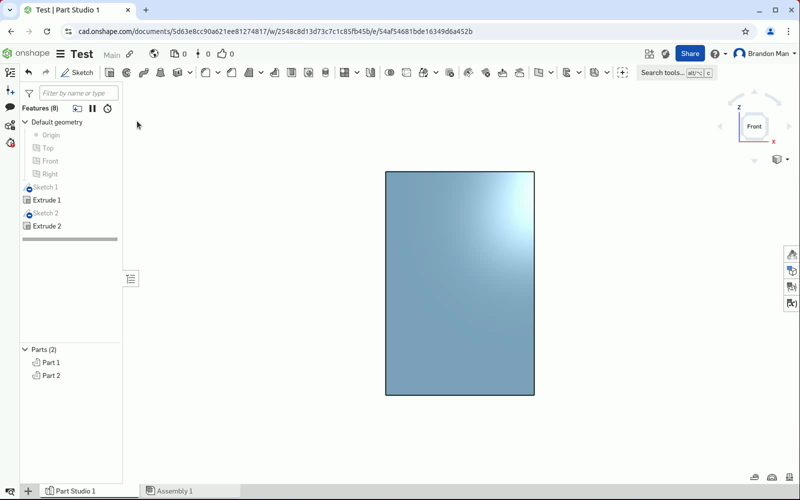
key(shift+h)
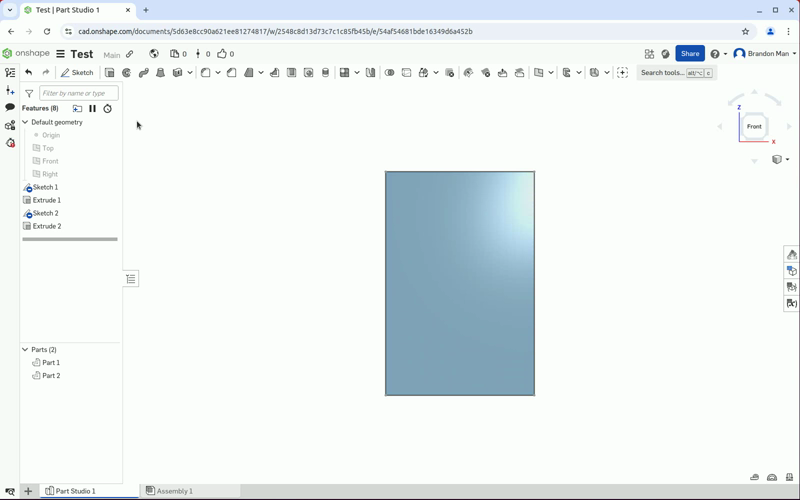
key(shift+h)
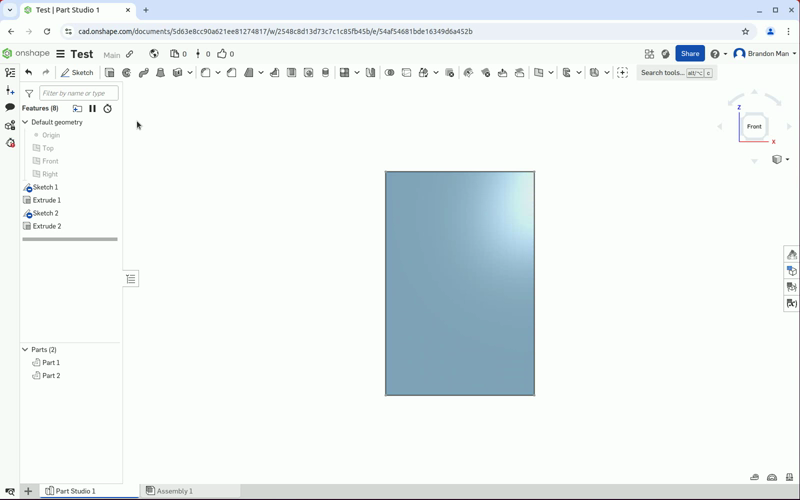
key(shift+7)
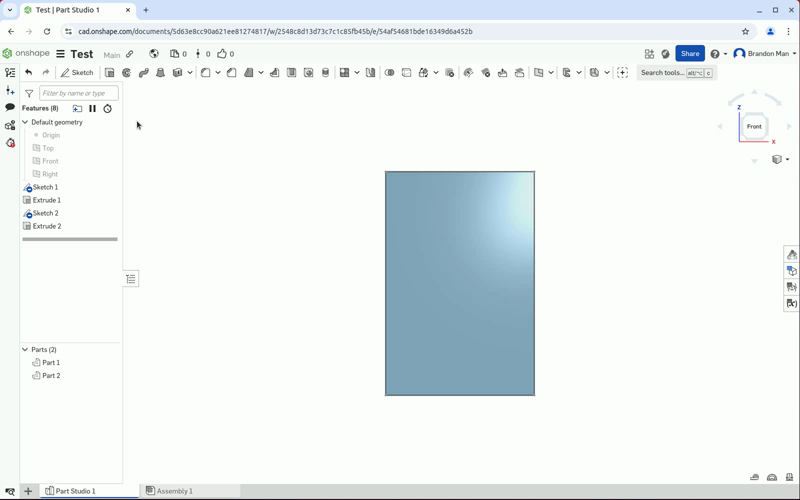
key(left, 2)
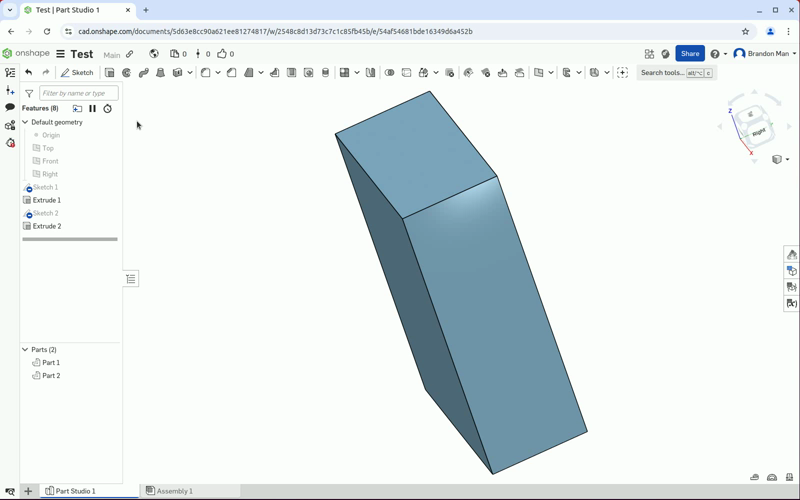
key(down, 2)
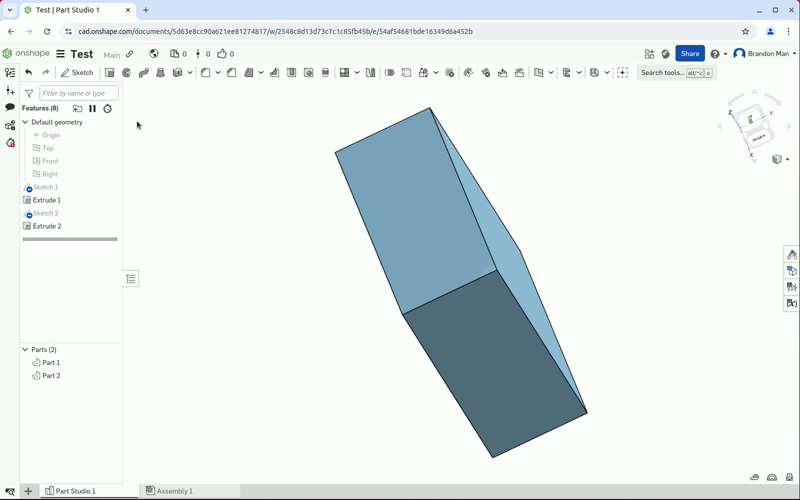
key(up, 2)
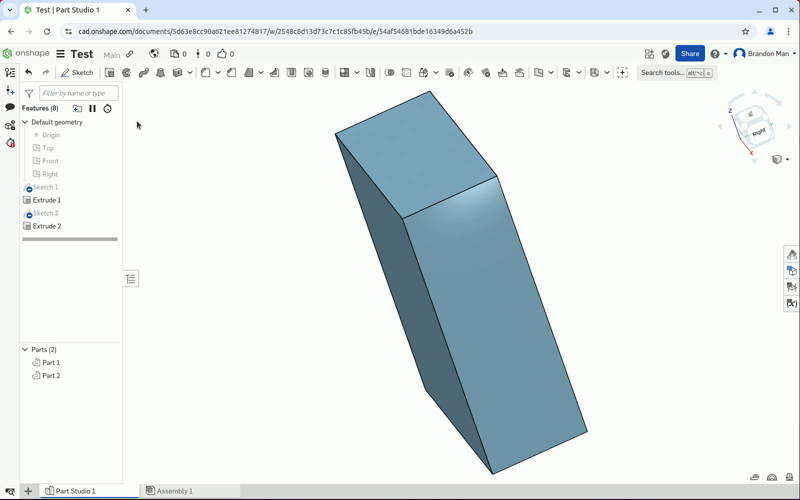
key(right, 2)
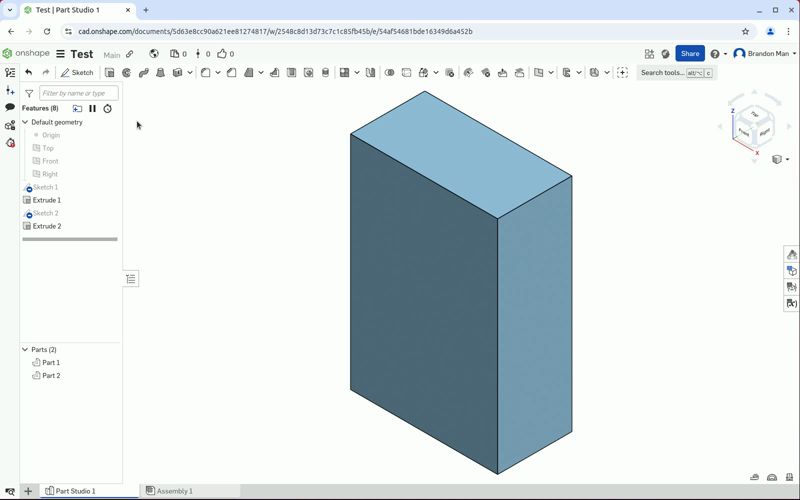
mouse_move(73, 189)
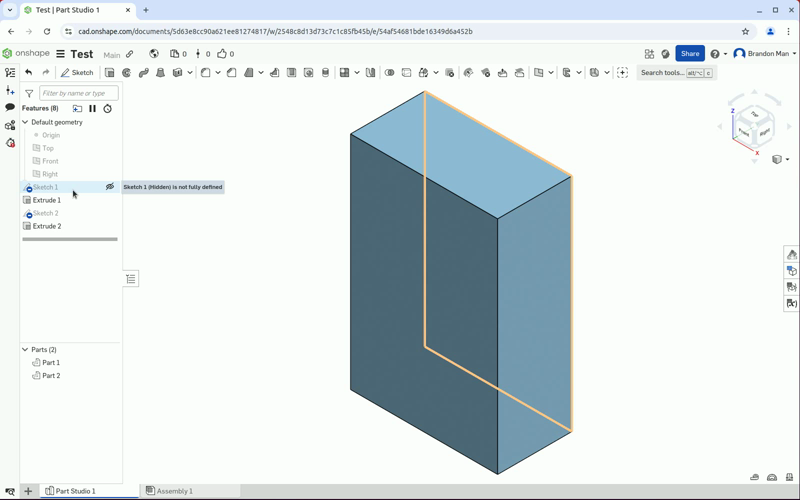
click(73, 189)